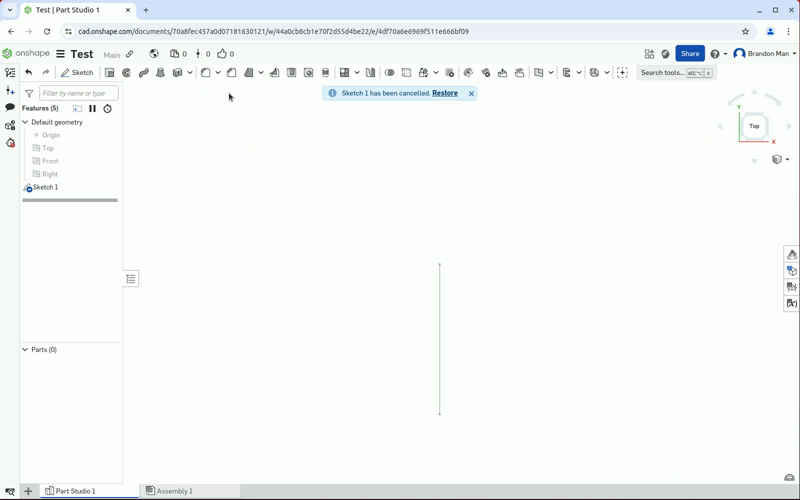
key(shift+h)
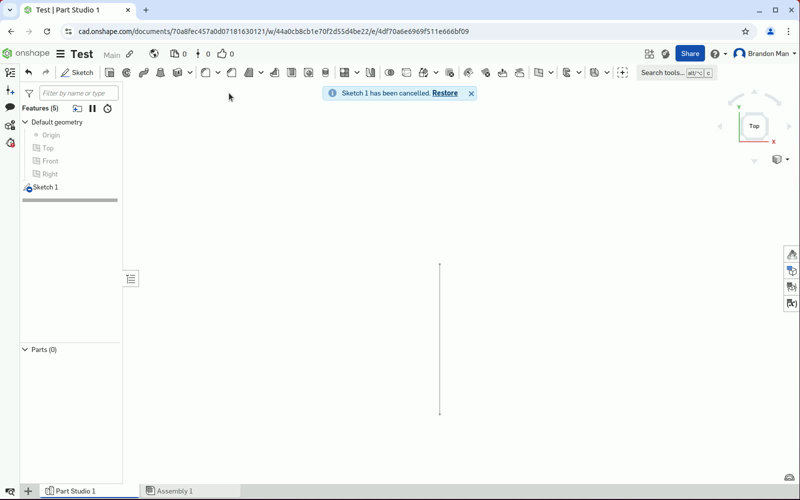
mouse_move(73, 352)
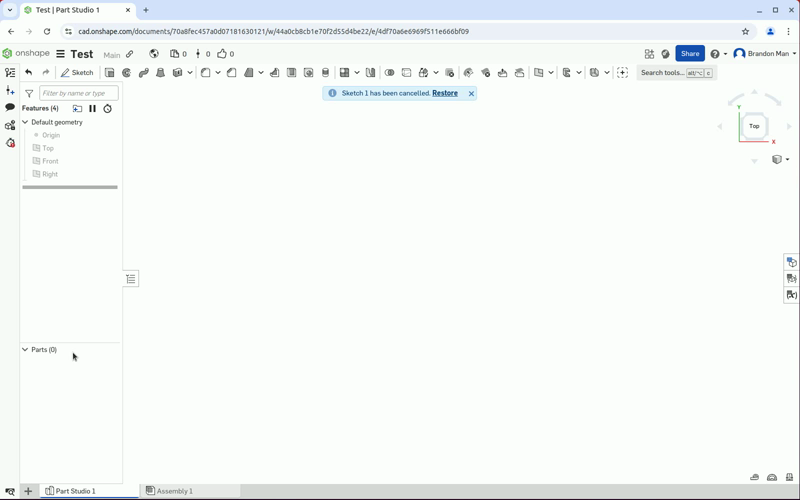
key(y)
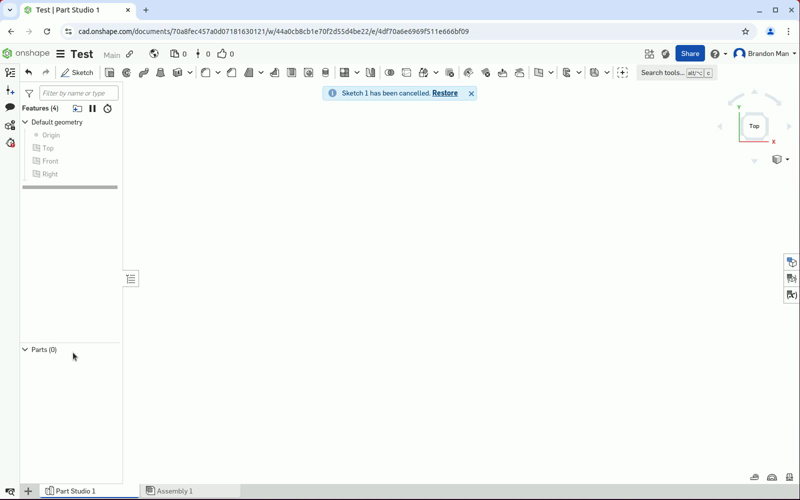
key(shift+p)
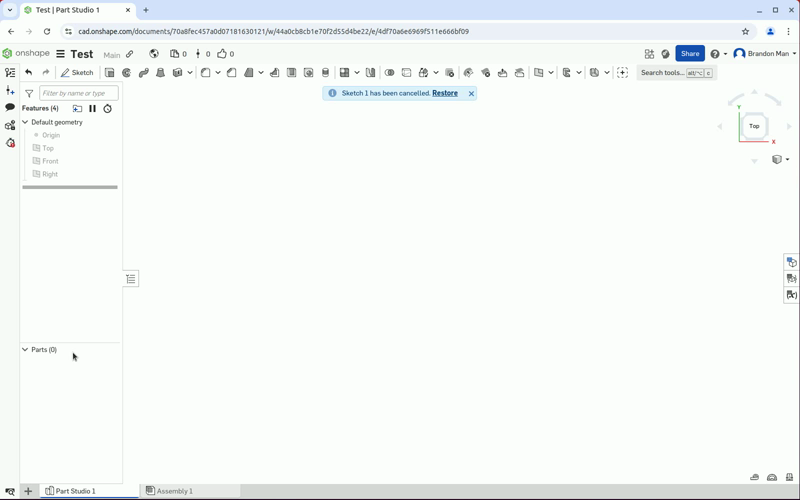
key(space)
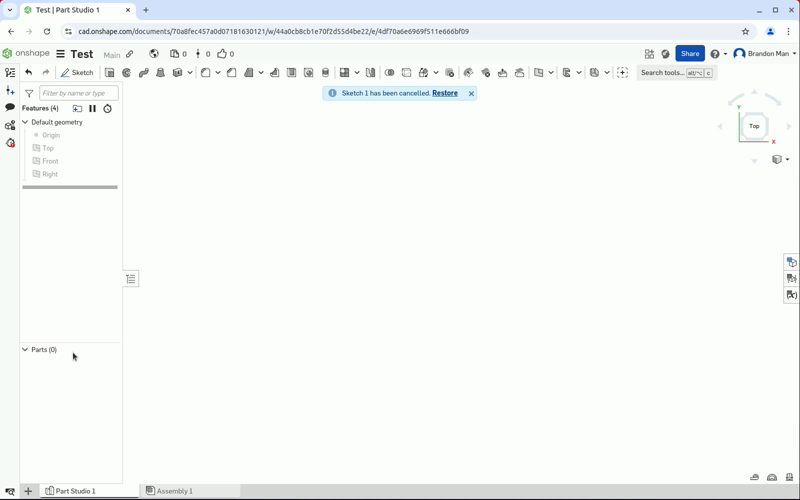
key_down(shift)
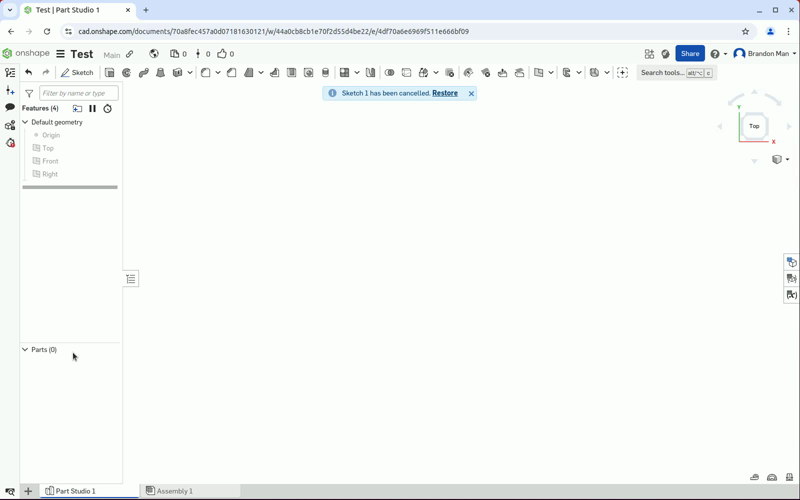
key(up)
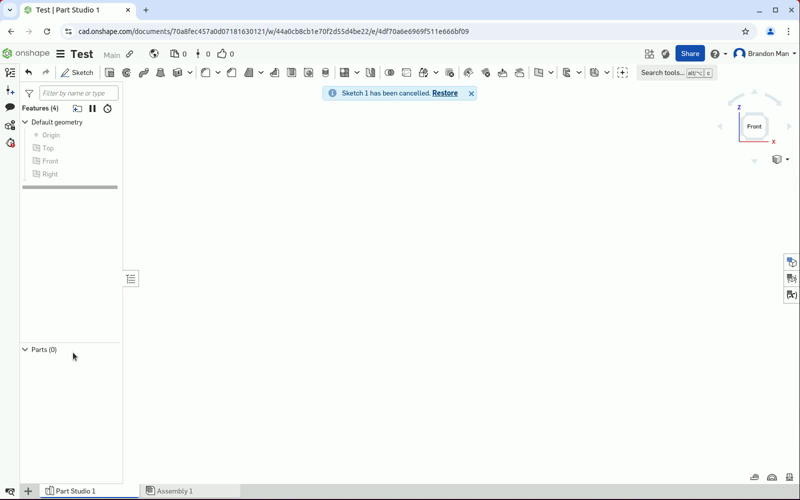
key_up(shift)
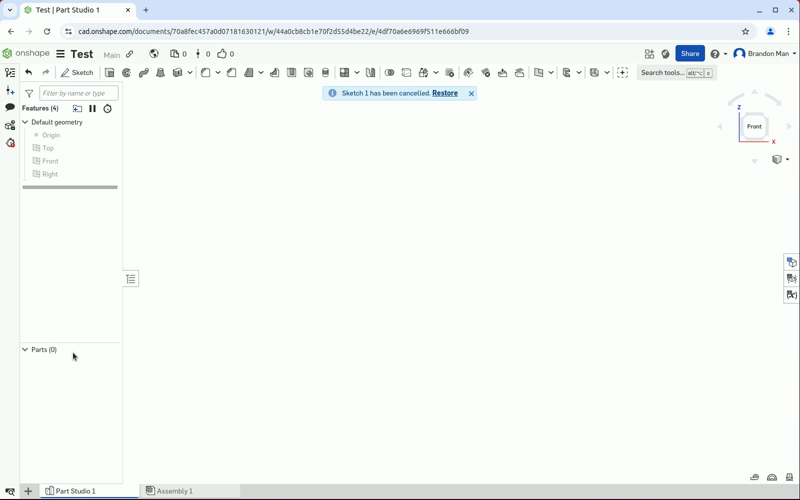
mouse_move(73, 352)
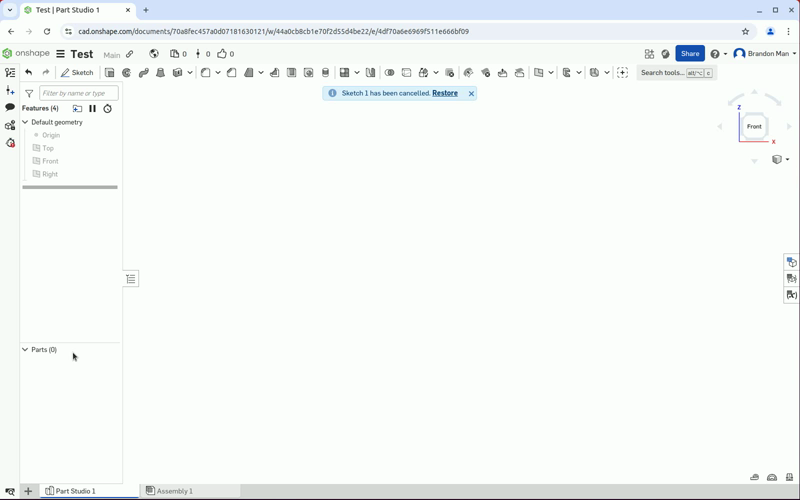
key(shift+y)
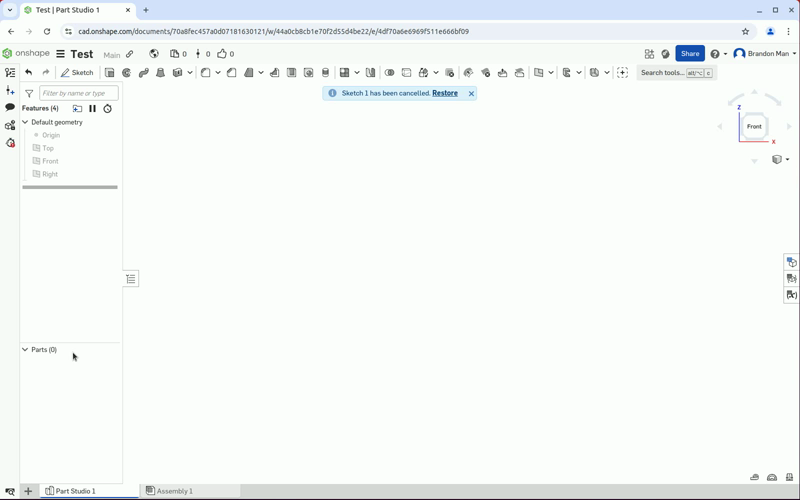
key(shift+s)
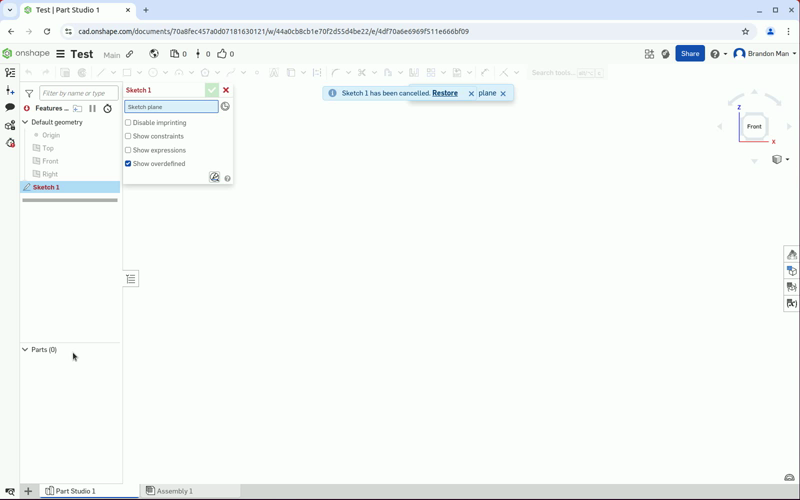
mouse_move(73, 163)
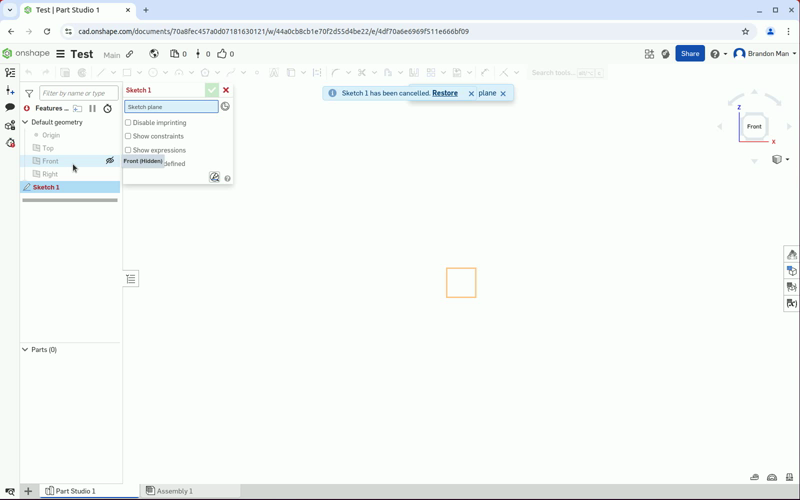
click(73, 163)
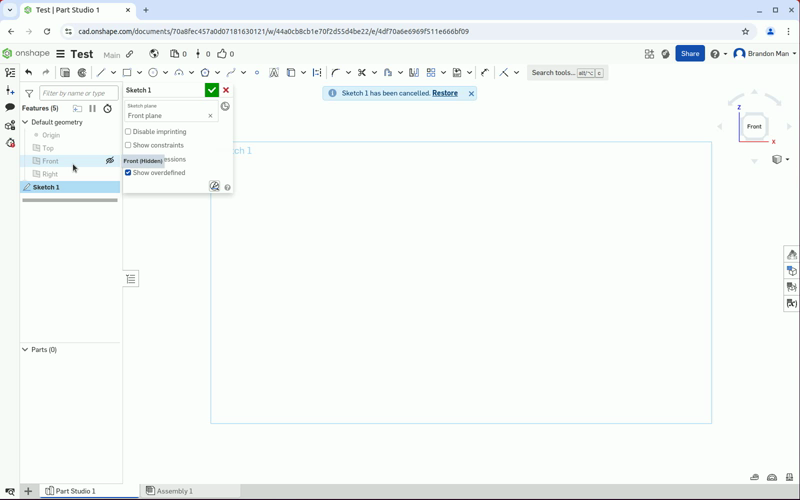
mouse_move(73, 352)
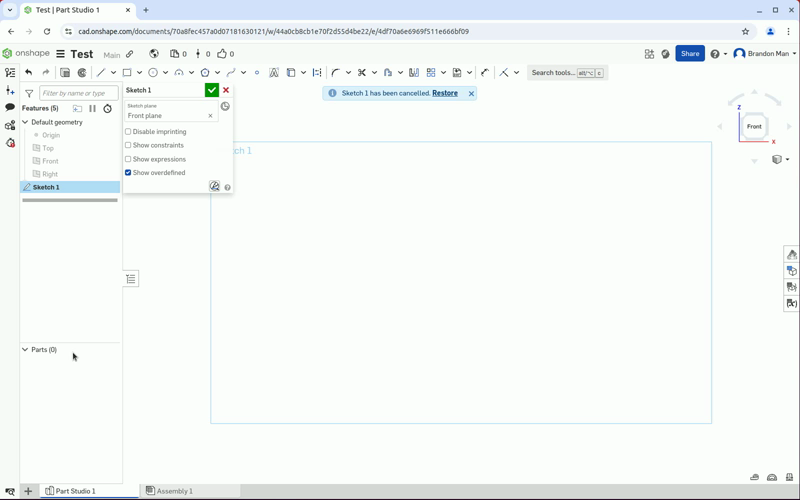
key(y)
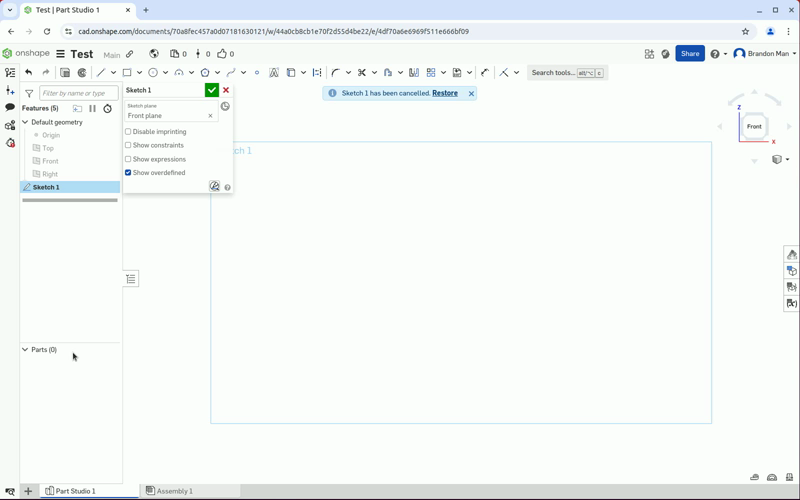
key(l)
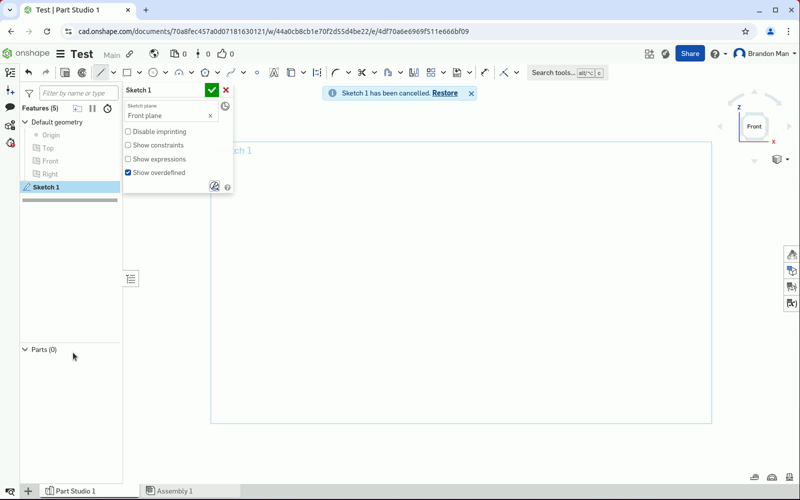
key_down(shift)
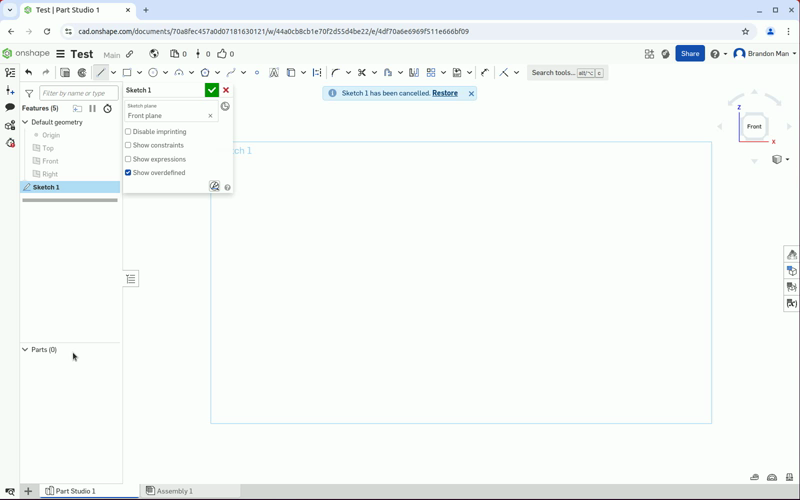
mouse_move(348, 389)
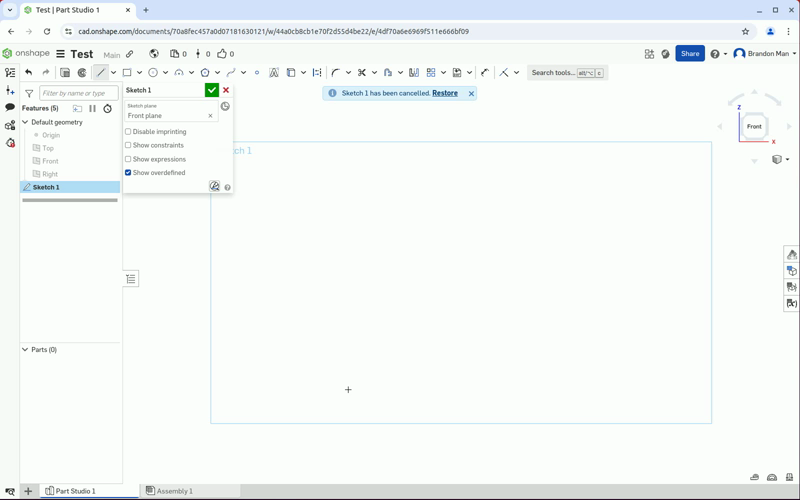
click(348, 389)
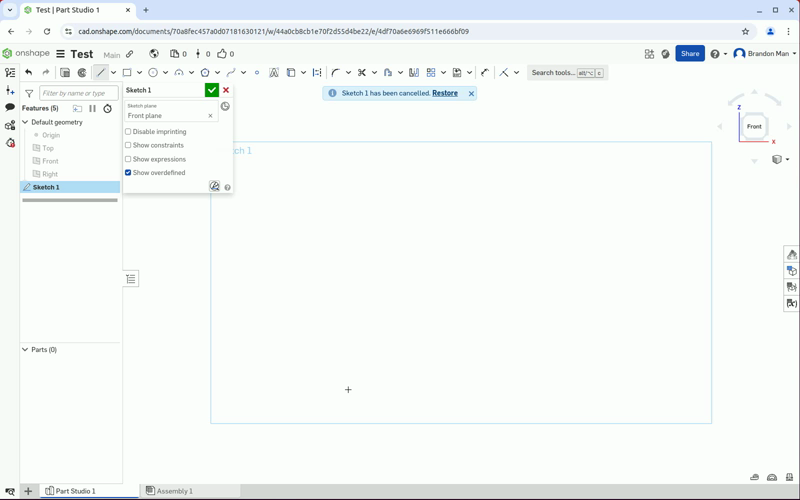
key_up(shift)
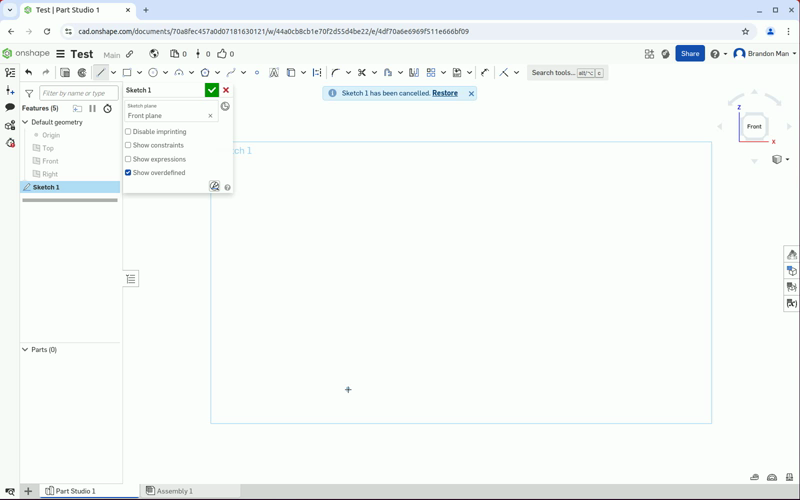
key_down(shift)
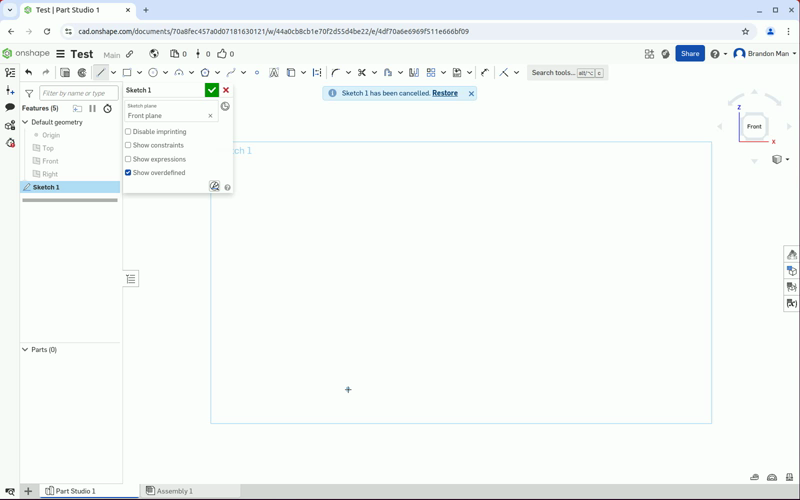
mouse_move(569, 389)
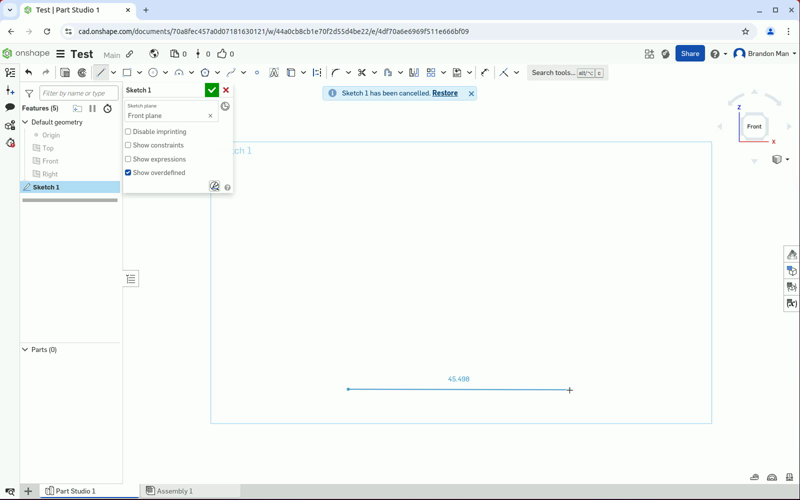
click(569, 389)
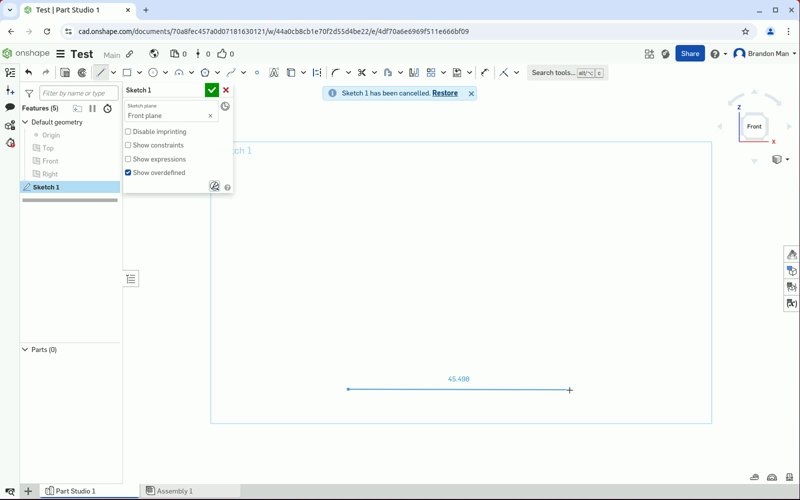
key_up(shift)
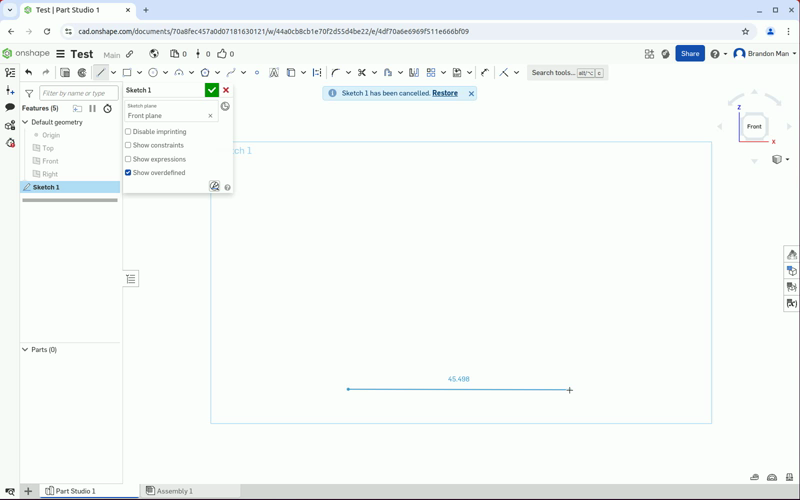
key_down(shift)
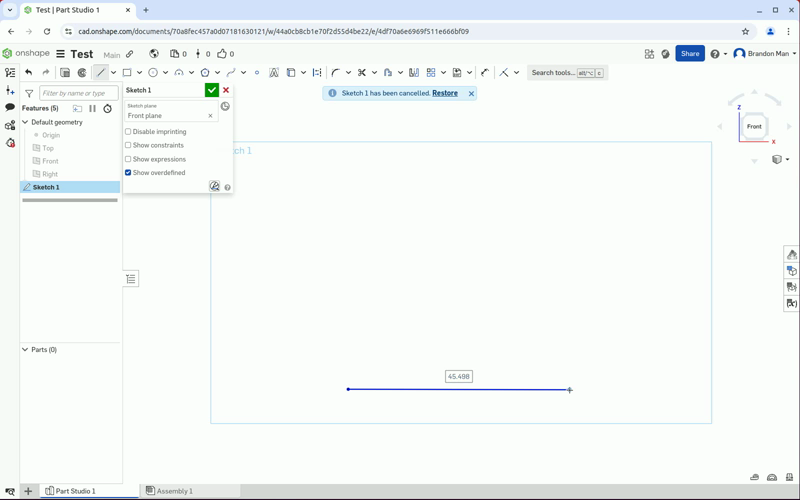
mouse_move(569, 224)
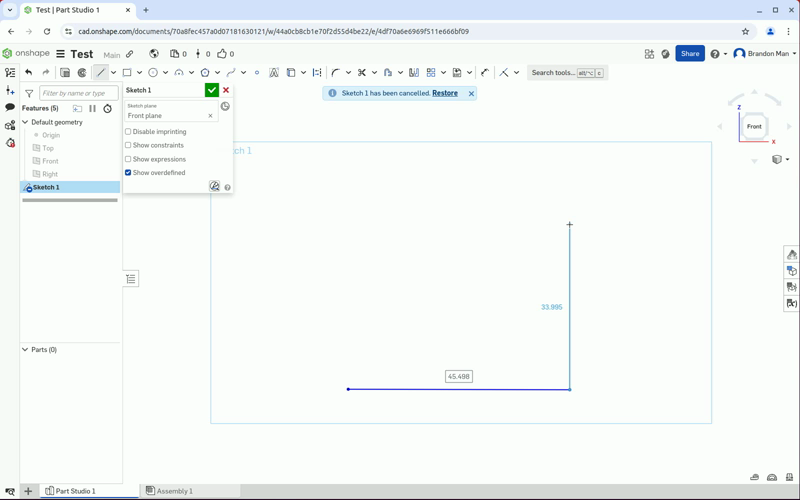
click(569, 224)
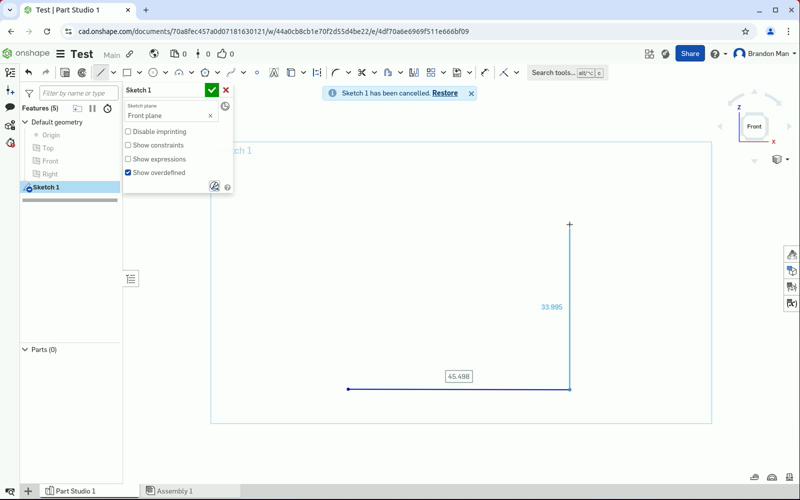
key_up(shift)
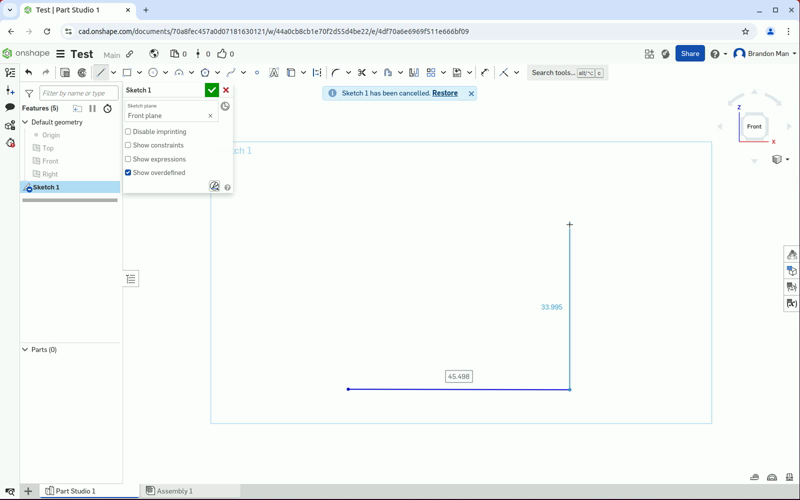
key_down(shift)
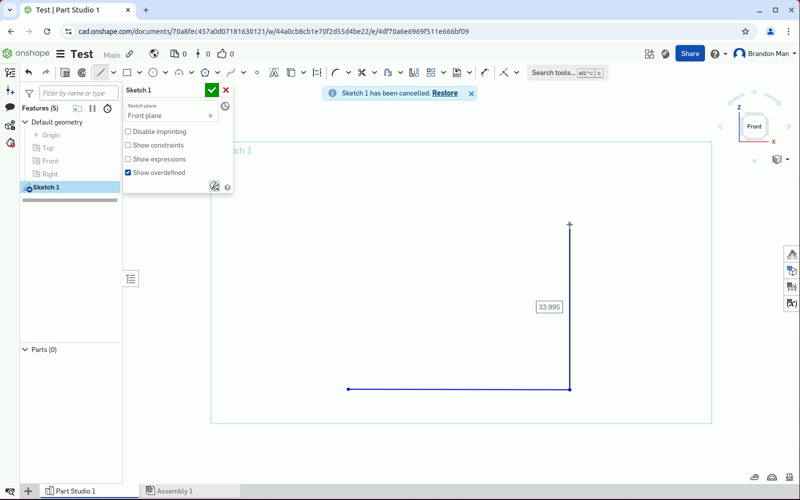
mouse_move(348, 224)
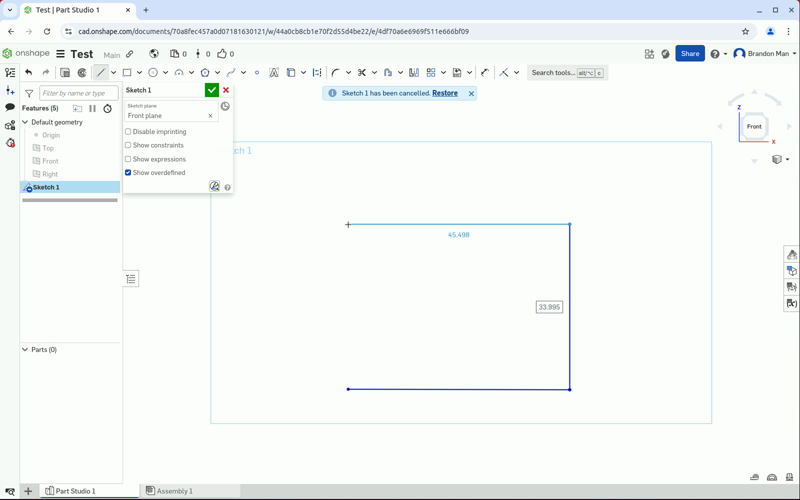
click(348, 224)
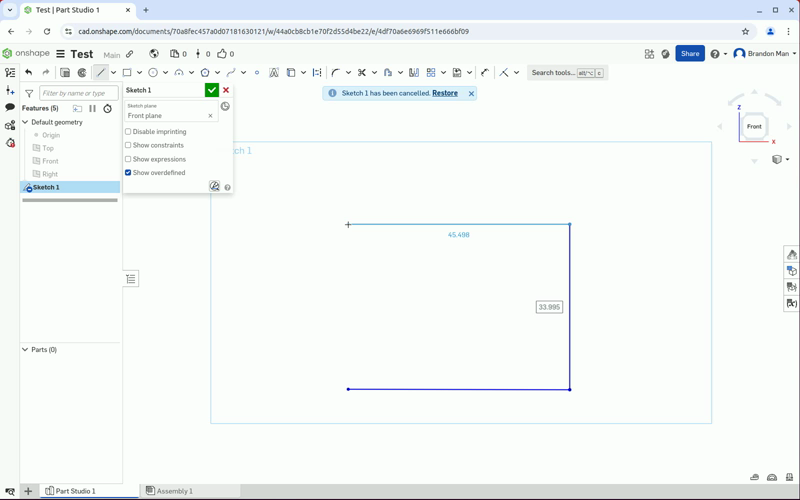
key_up(shift)
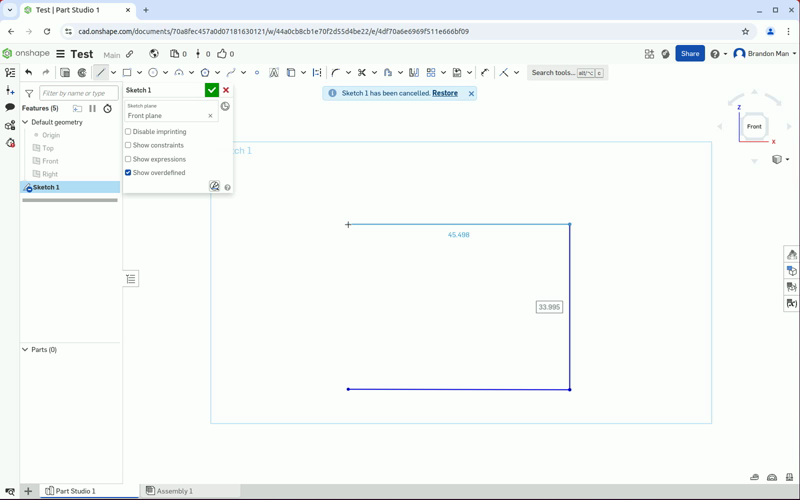
key_down(shift)
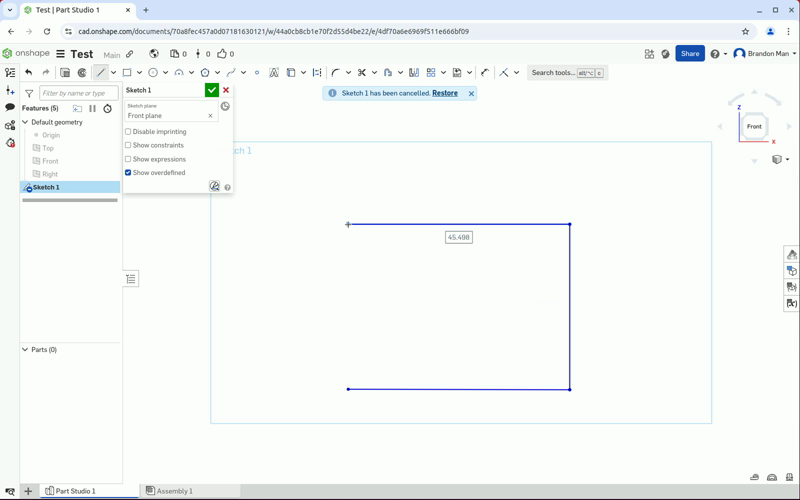
mouse_move(348, 389)
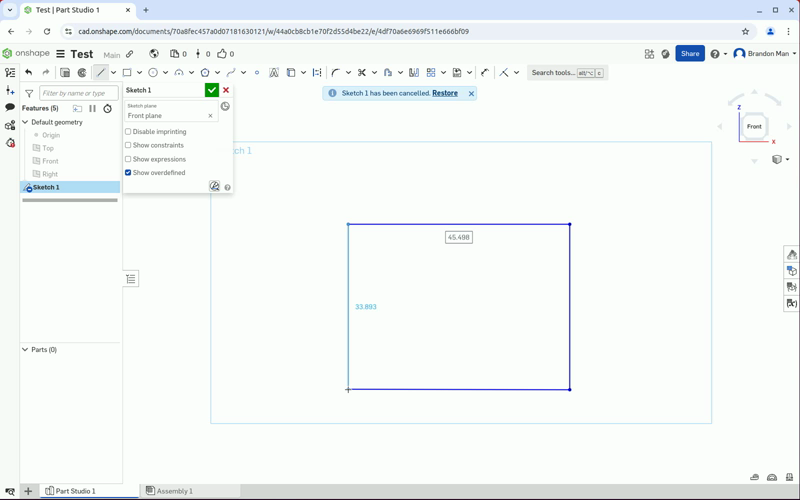
key_up(shift)
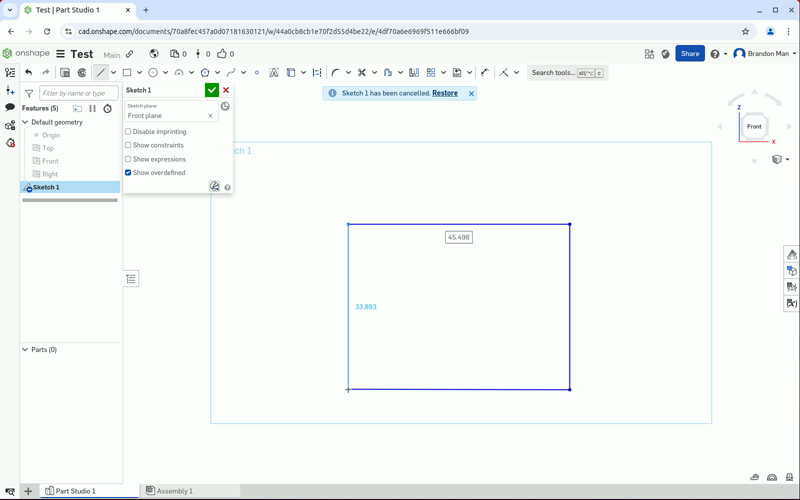
click(348, 389)
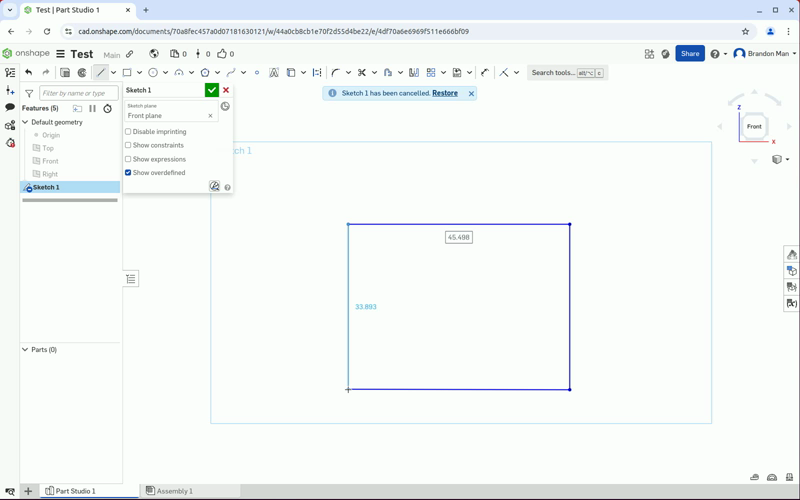
key(esc)
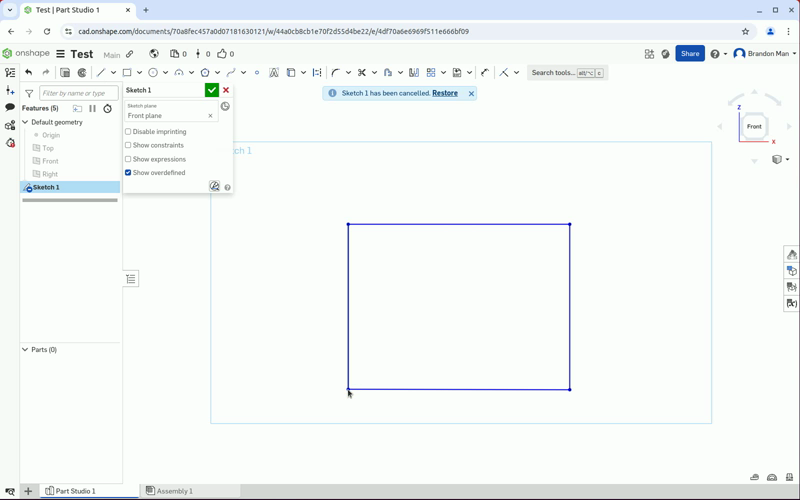
mouse_move(543, 258)
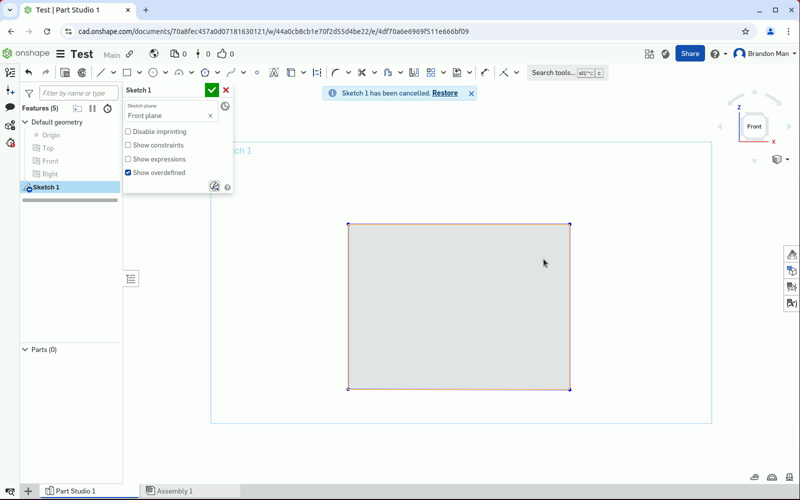
click(543, 258)
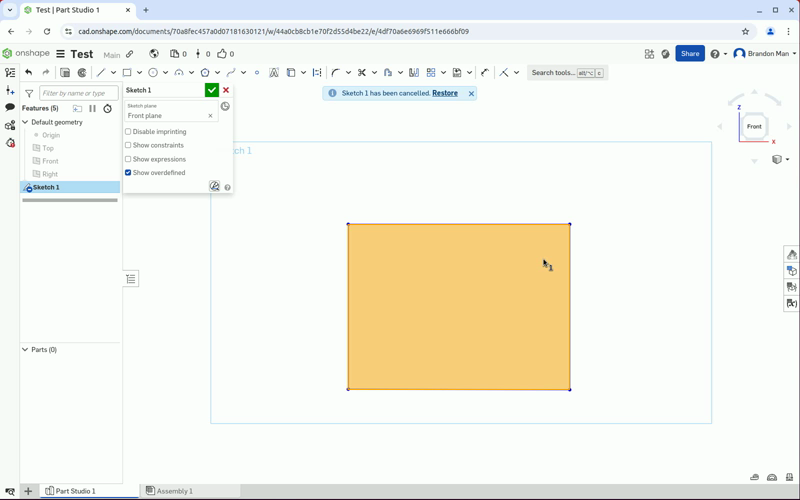
mouse_move(73, 352)
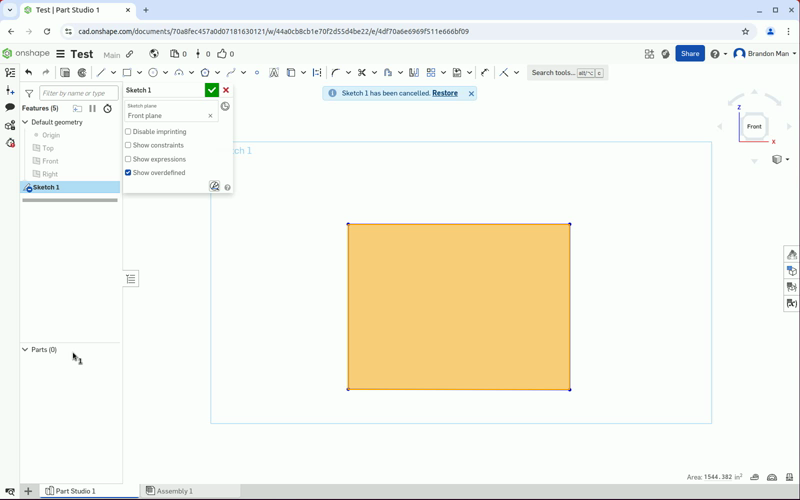
key(shift+y)
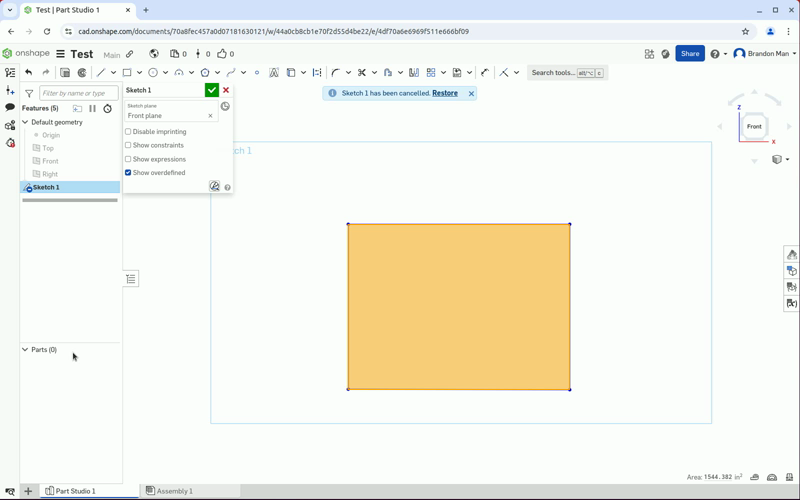
key(shift+e)
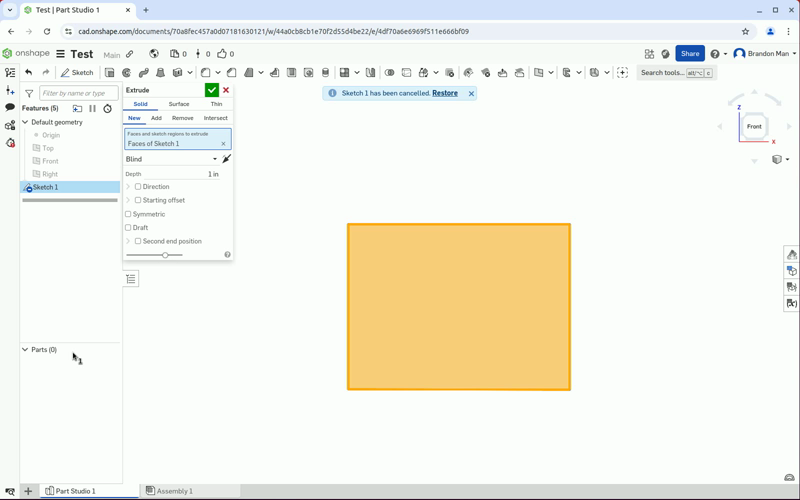
mouse_move(143, 106)
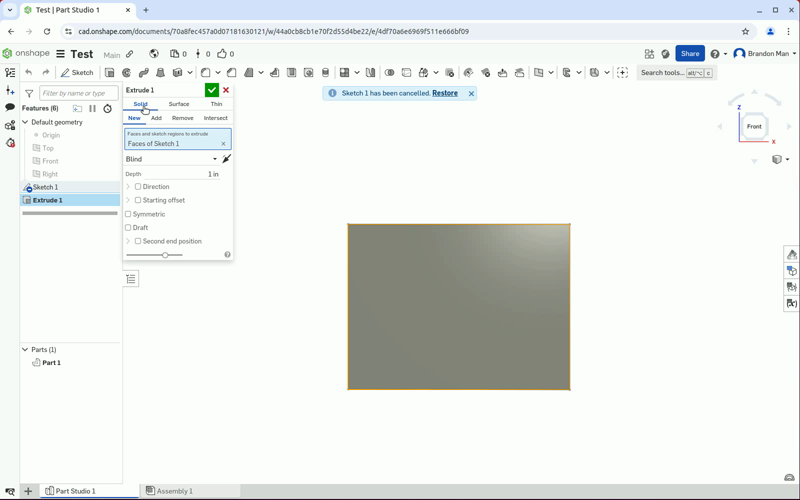
click(143, 106)
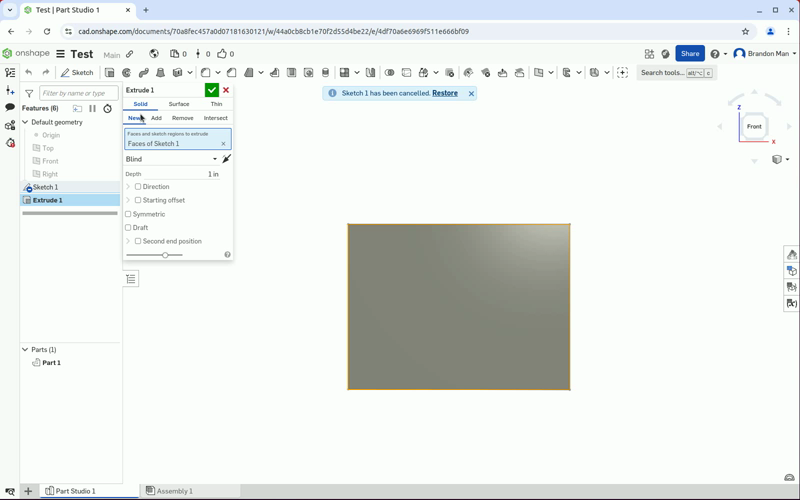
mouse_move(137, 120)
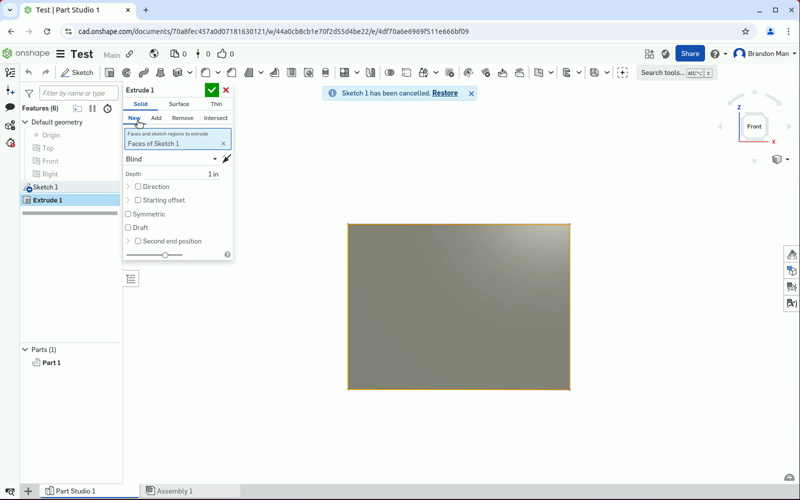
click(137, 120)
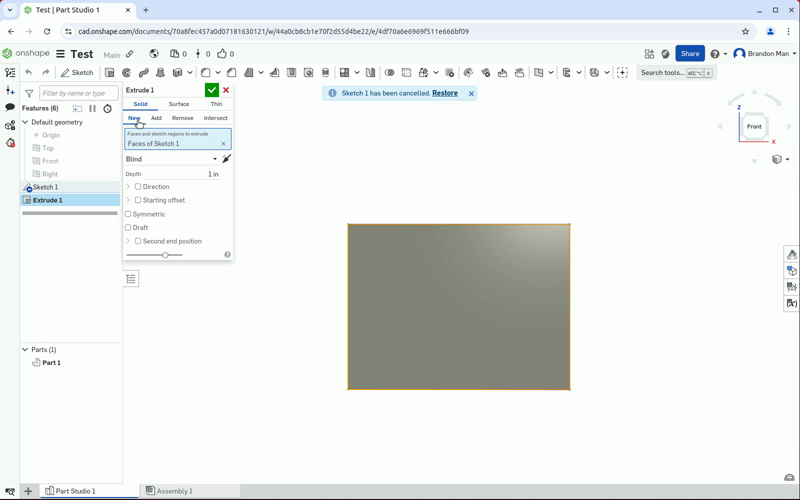
key(tab, 4)
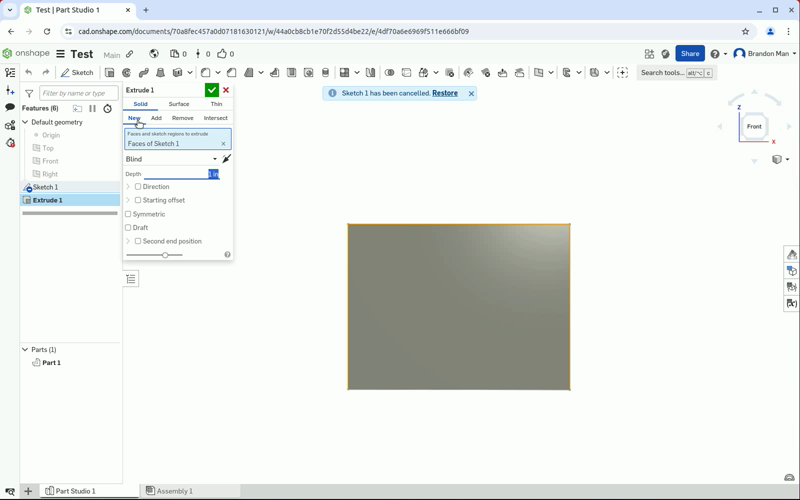
text(22.868)
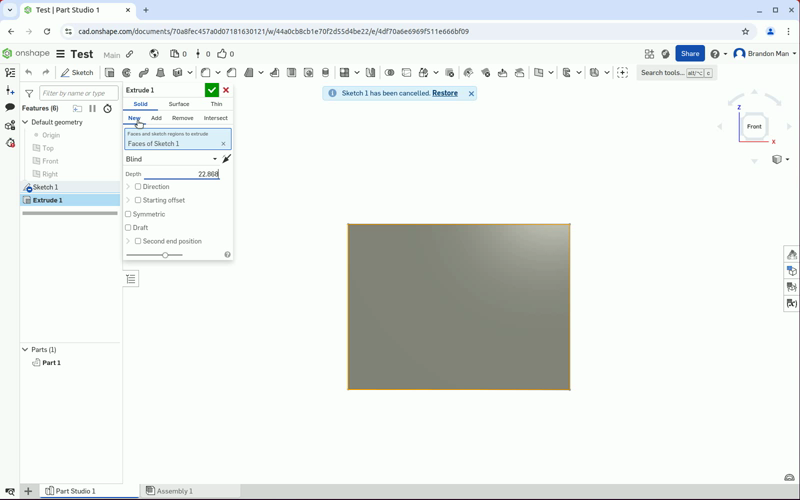
key(enter)
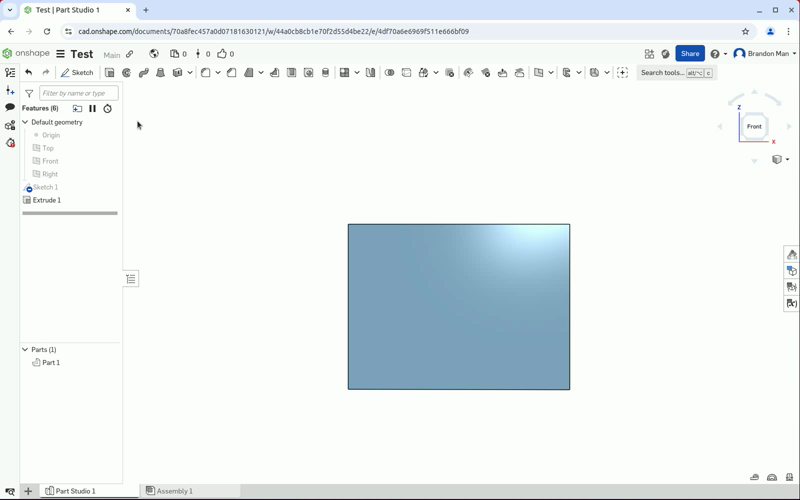
key(shift+h)
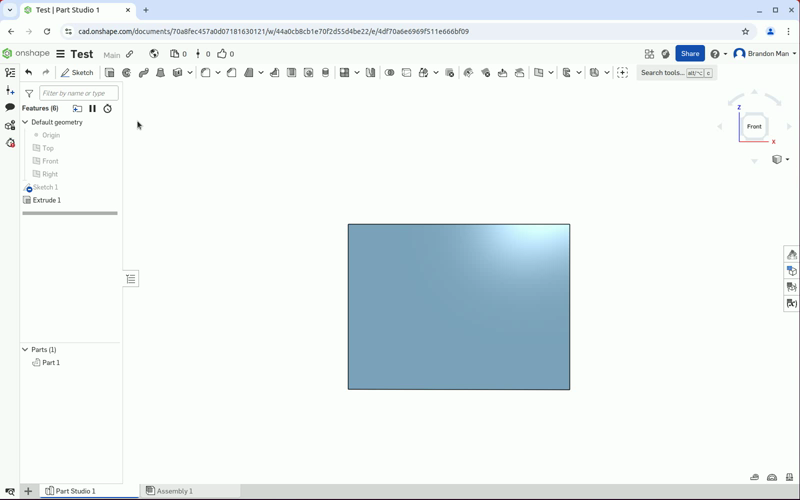
key(shift+h)
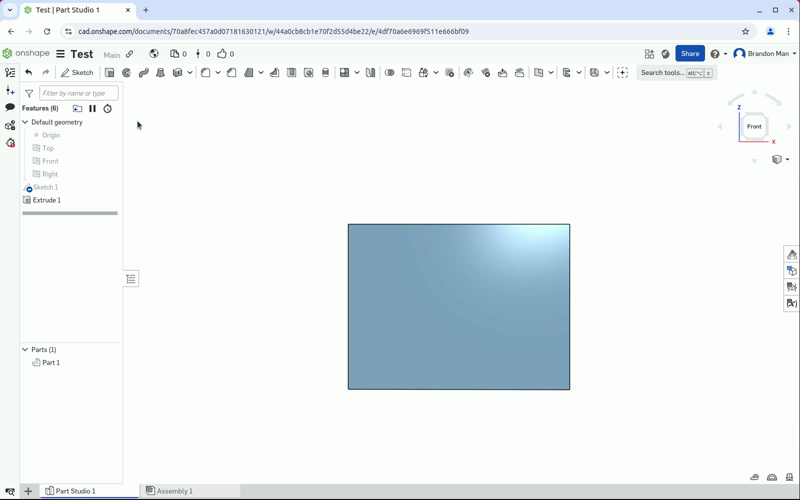
mouse_move(73, 189)
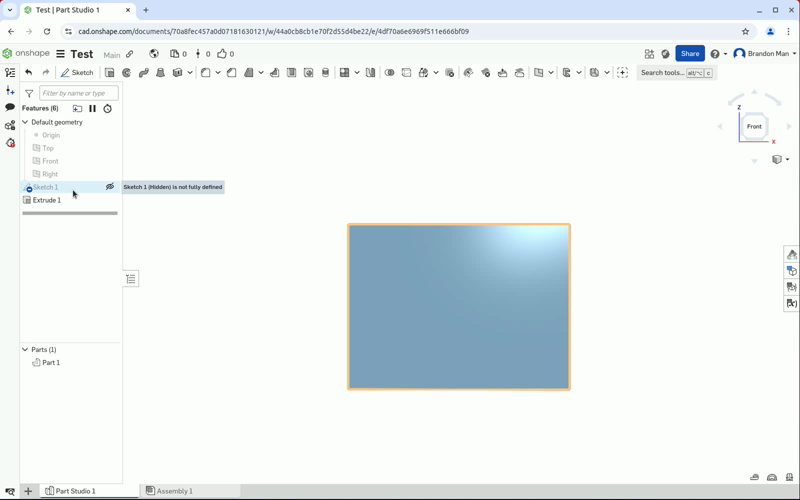
click(73, 189)
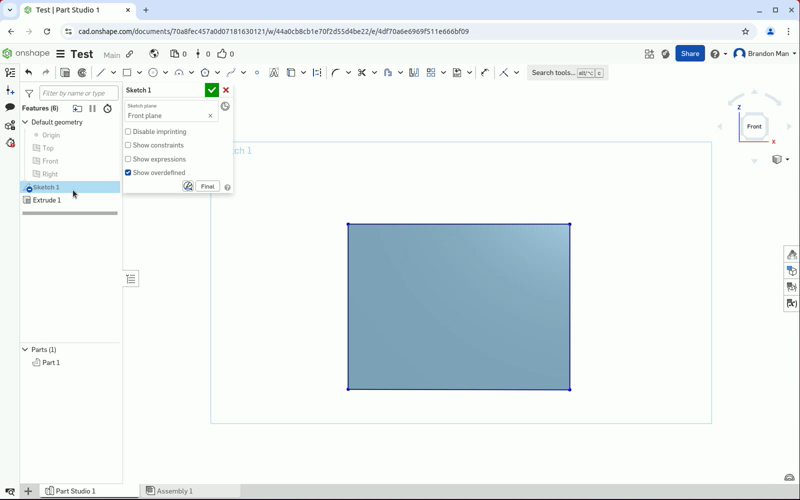
mouse_move(229, 92)
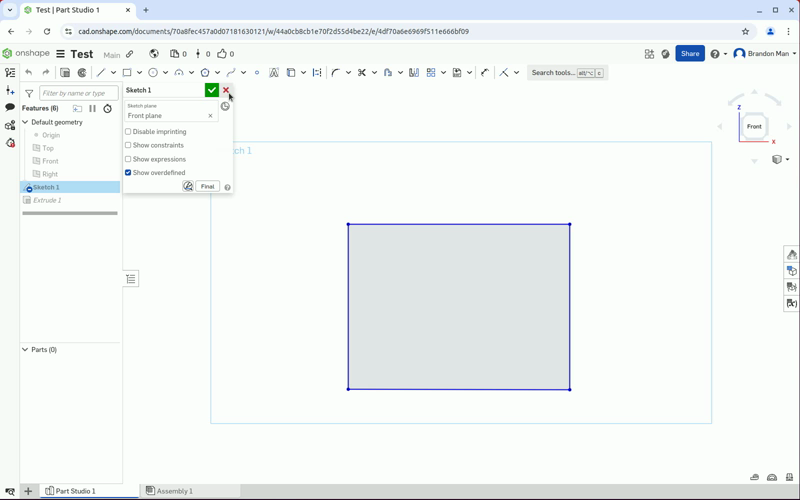
click(229, 92)
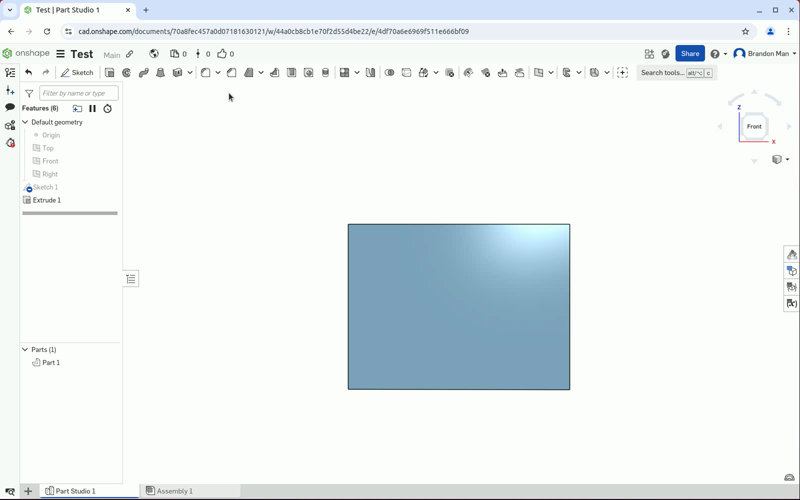
mouse_move(541, 75)
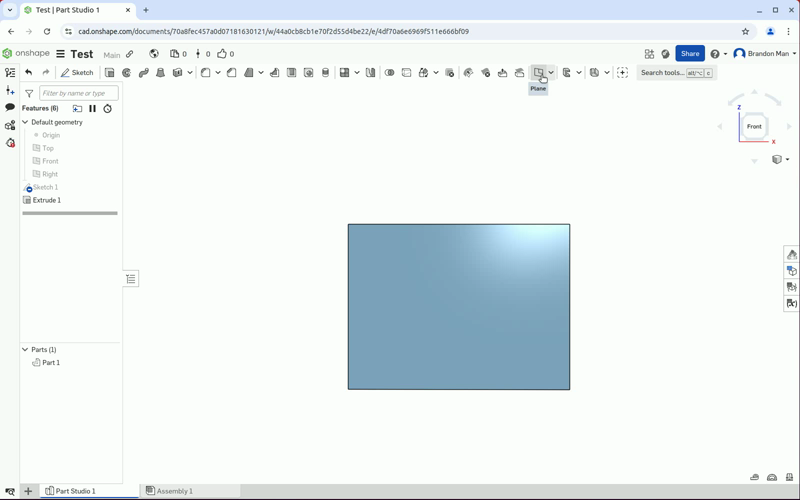
click(541, 75)
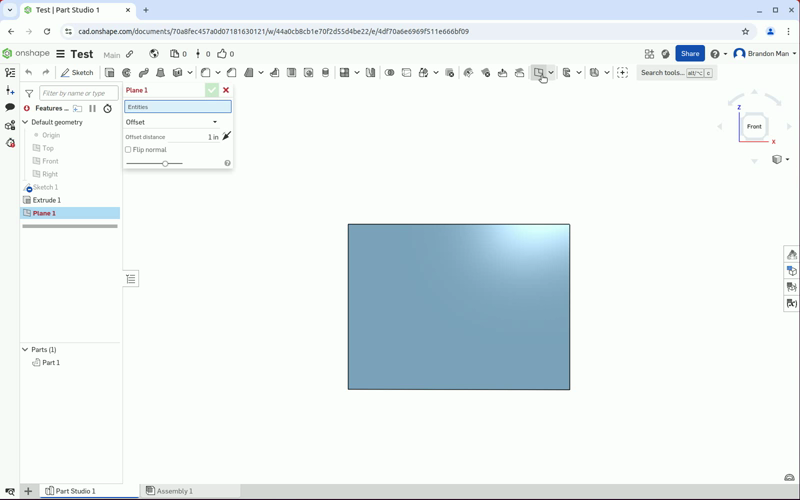
mouse_move(73, 163)
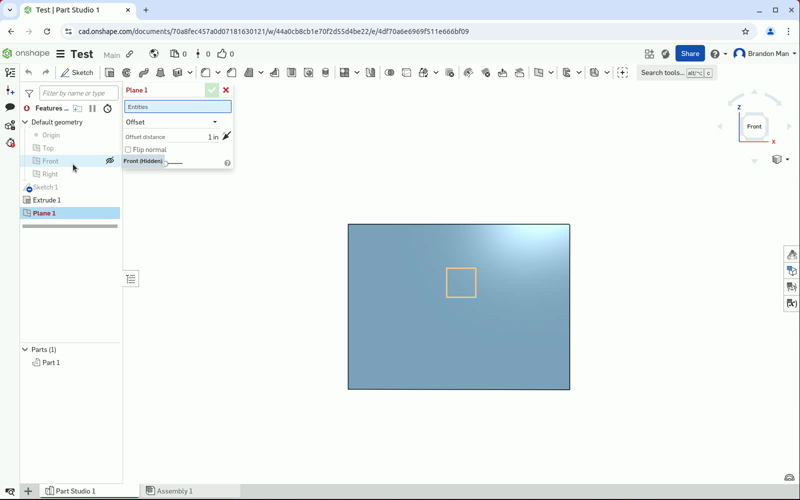
click(73, 163)
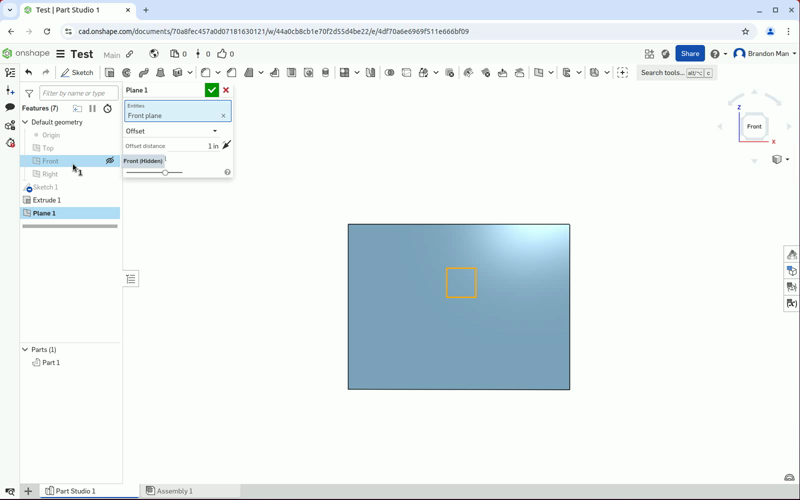
key(tab, 2)
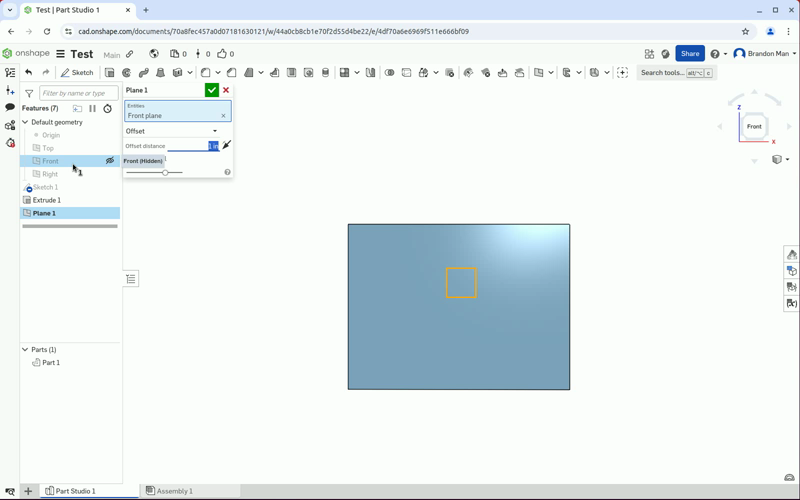
text(22.862)
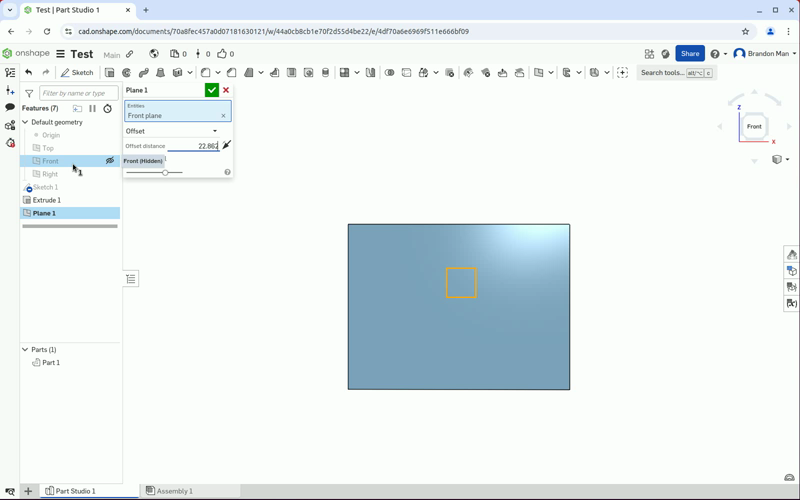
key(enter, 2)
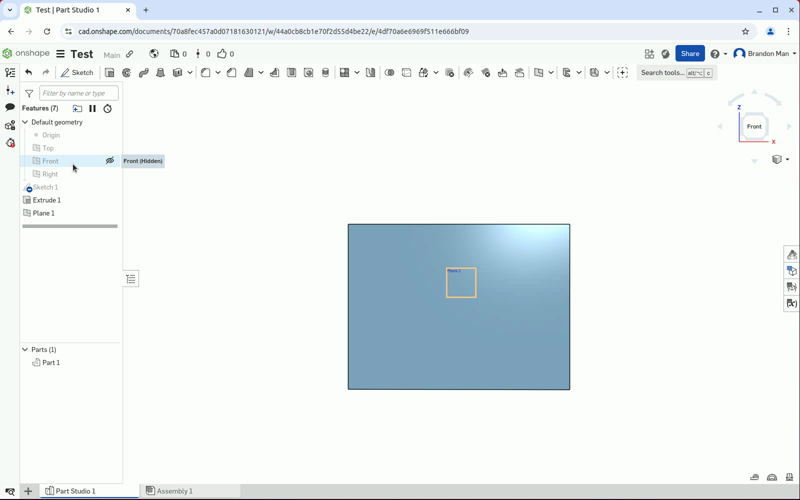
key(shift+s)
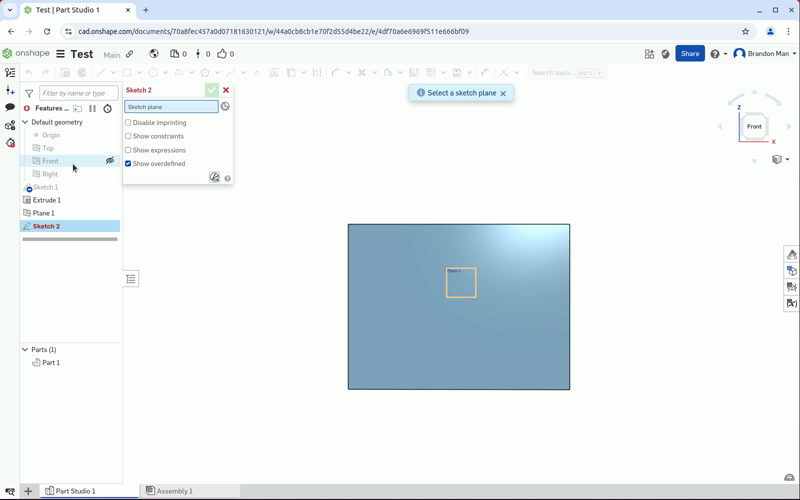
mouse_move(73, 215)
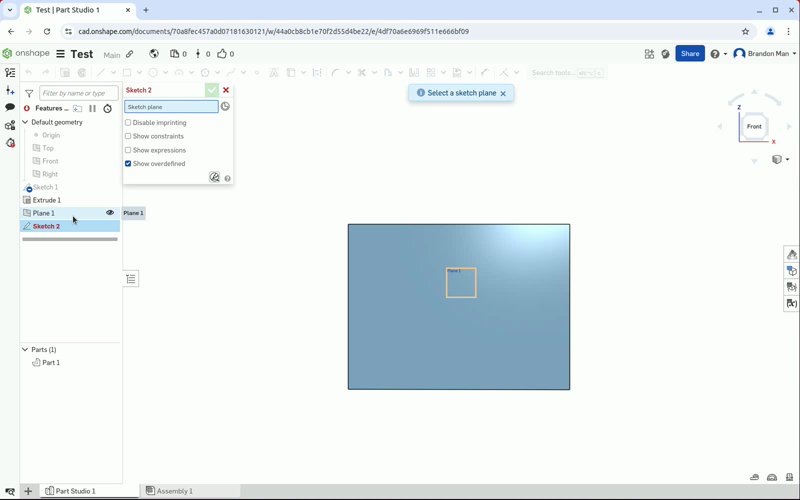
click(73, 215)
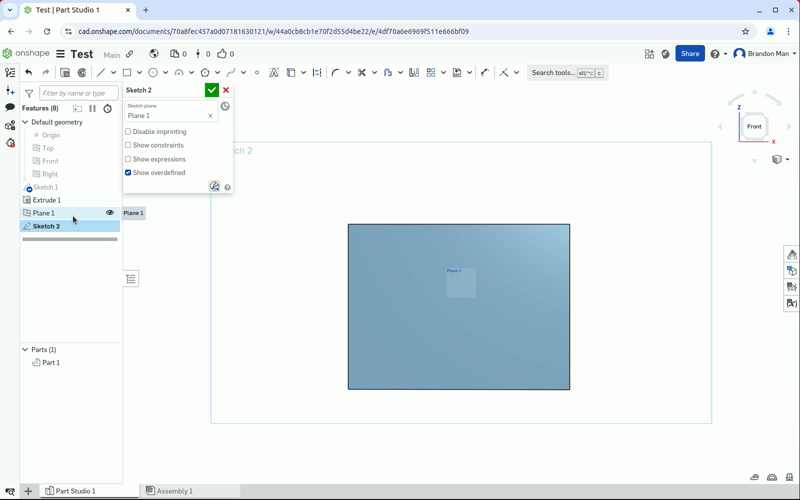
mouse_move(73, 352)
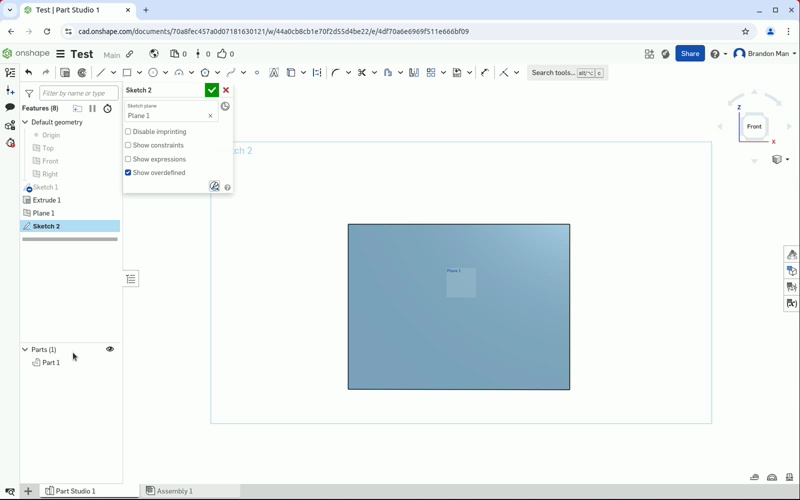
key(y)
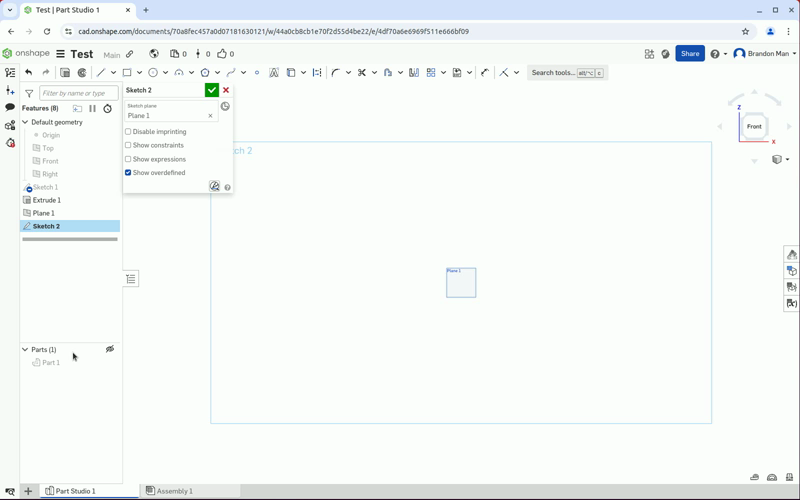
key(l)
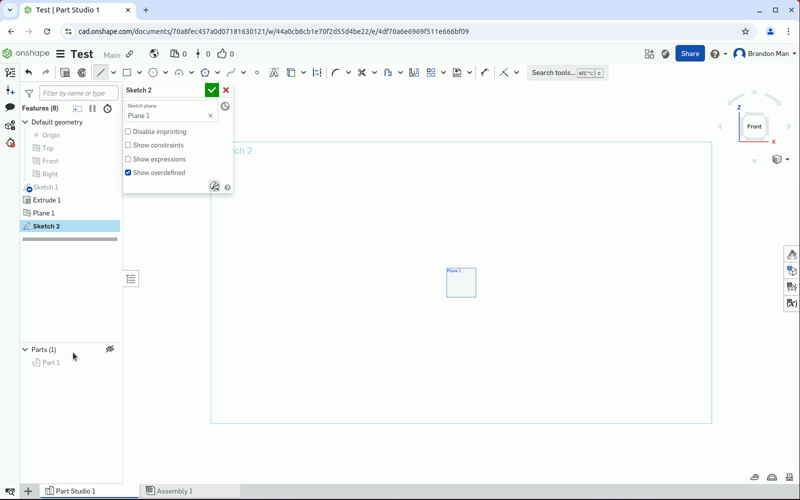
key_down(shift)
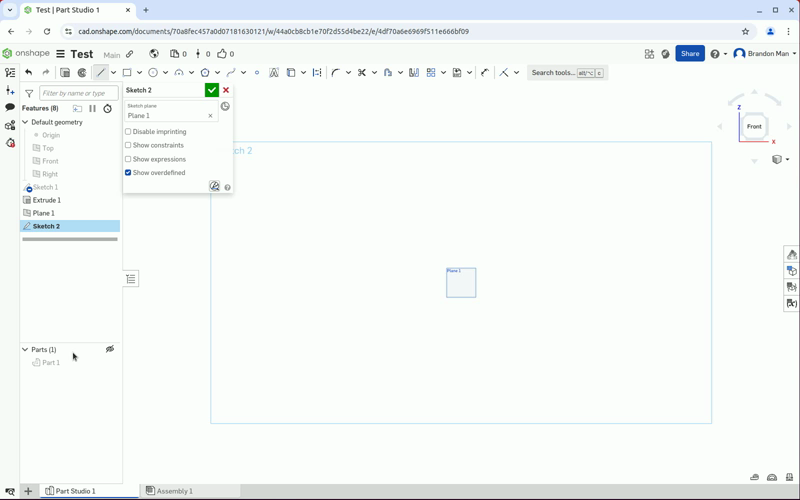
mouse_move(391, 389)
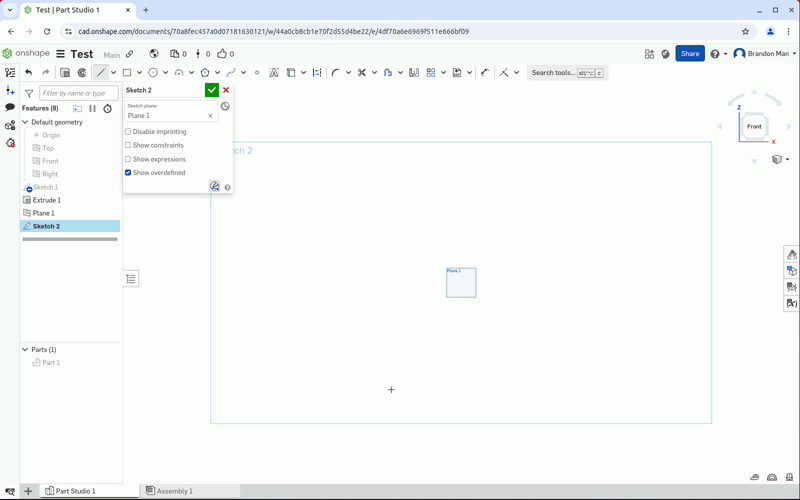
click(391, 389)
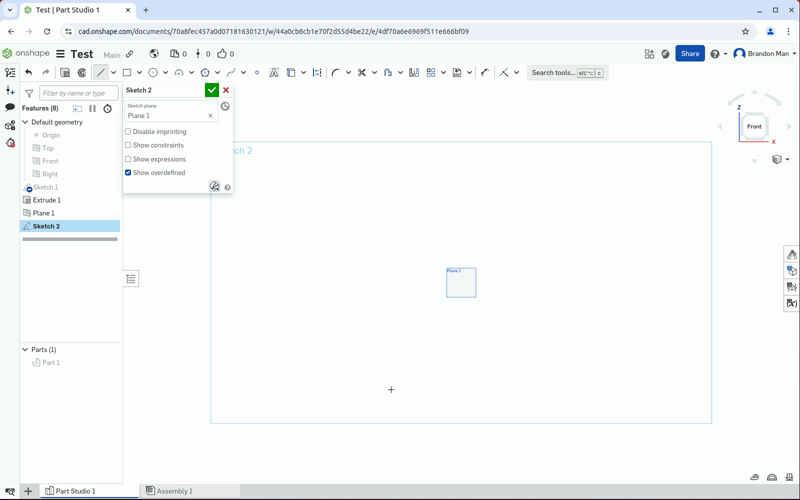
key_up(shift)
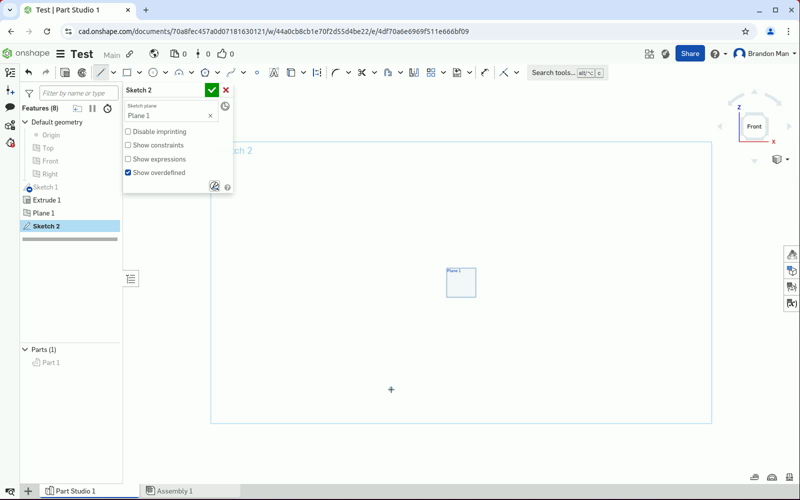
key_down(shift)
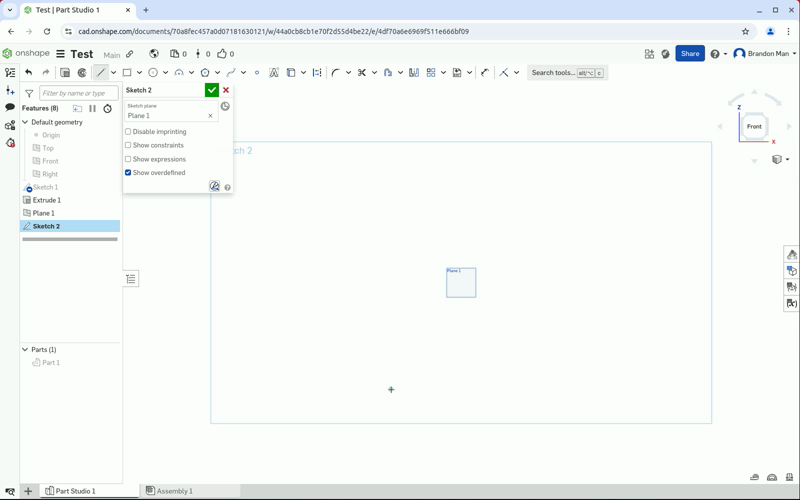
mouse_move(514, 389)
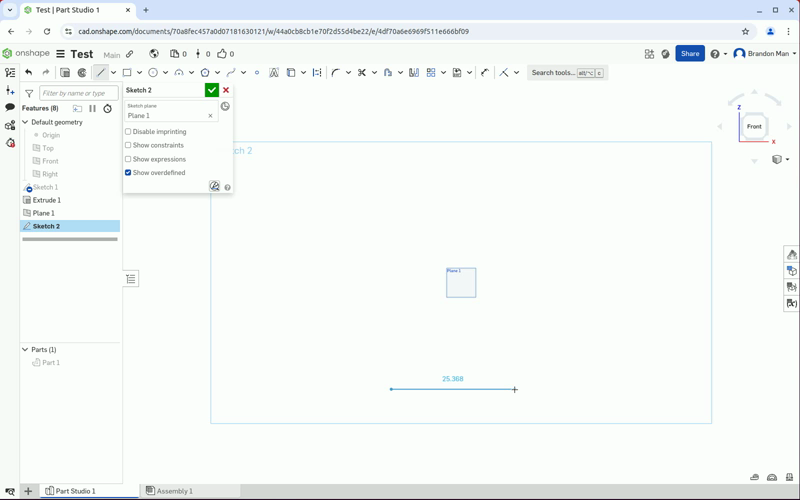
click(514, 389)
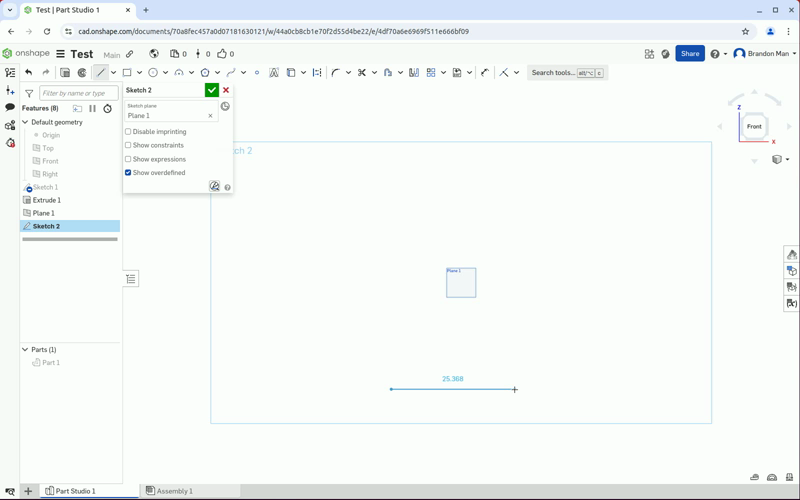
key_up(shift)
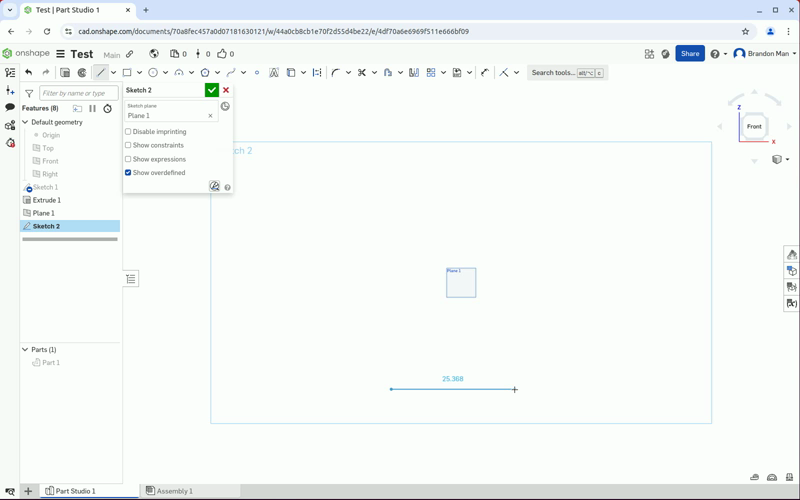
key_down(shift)
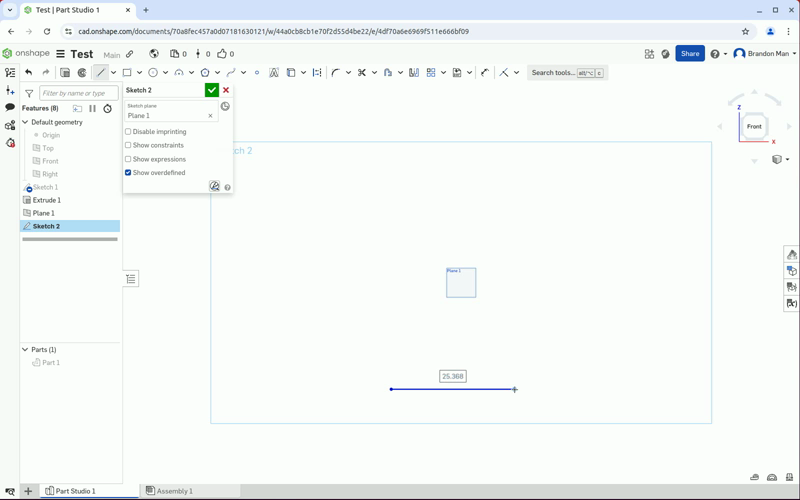
mouse_move(569, 307)
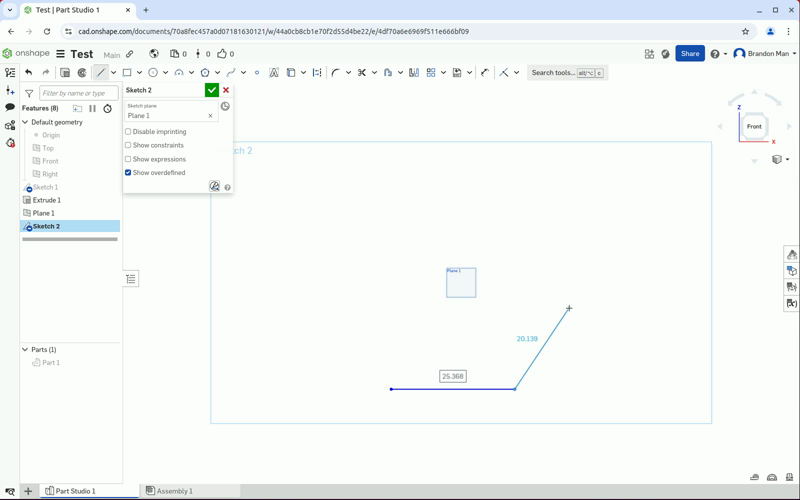
click(569, 307)
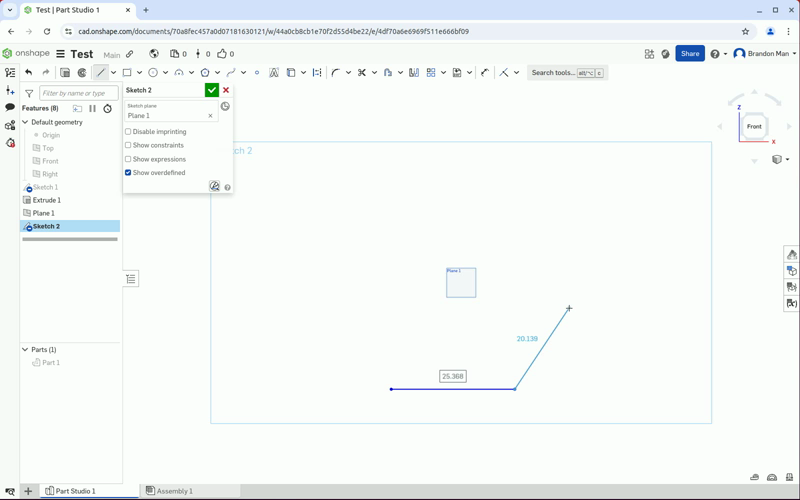
key_up(shift)
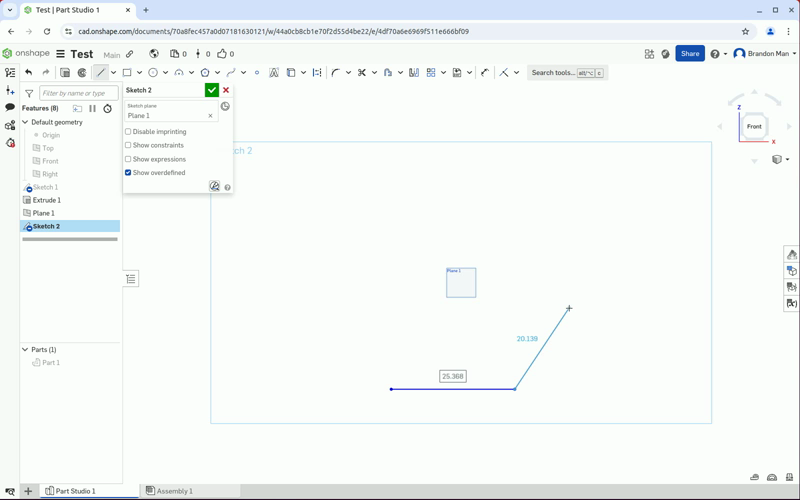
key_down(shift)
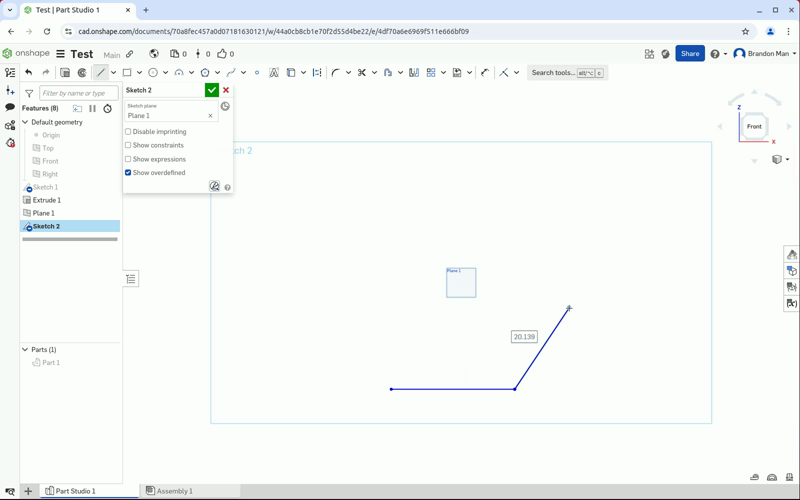
mouse_move(569, 223)
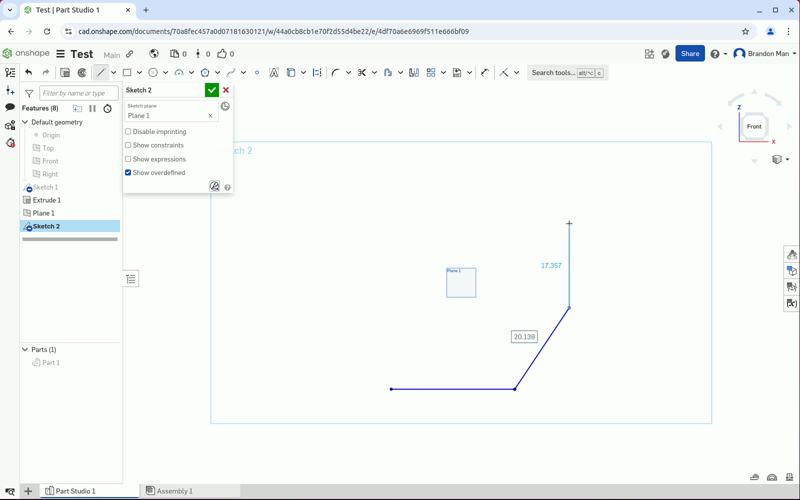
click(569, 223)
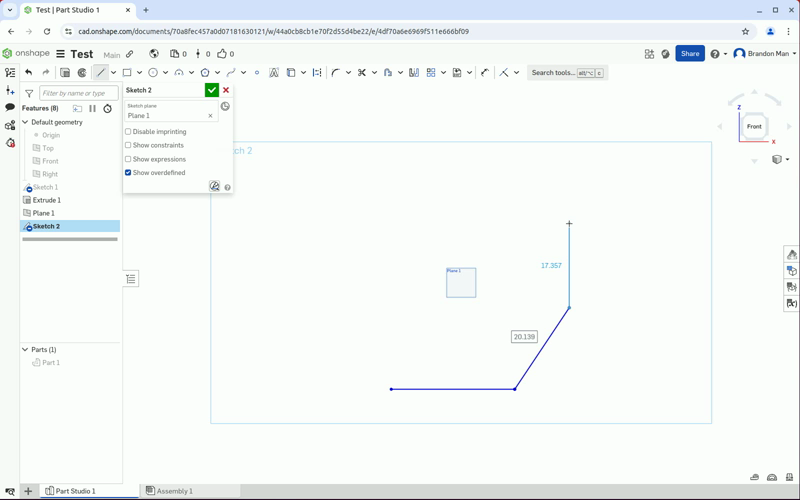
key_up(shift)
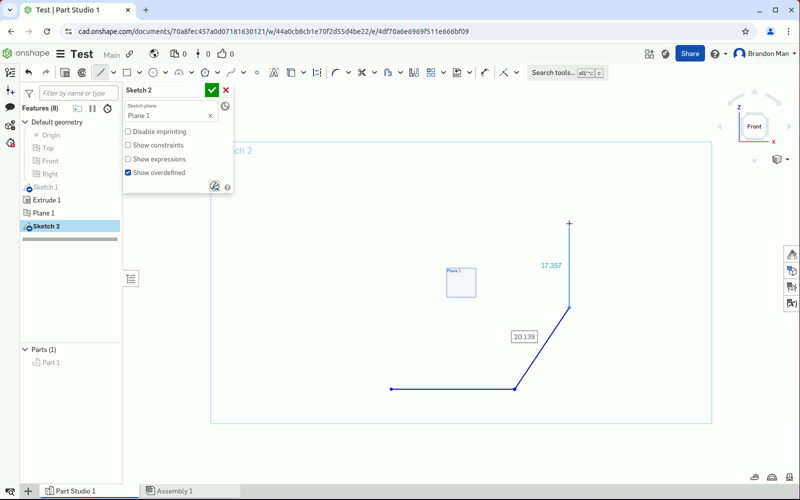
key_down(shift)
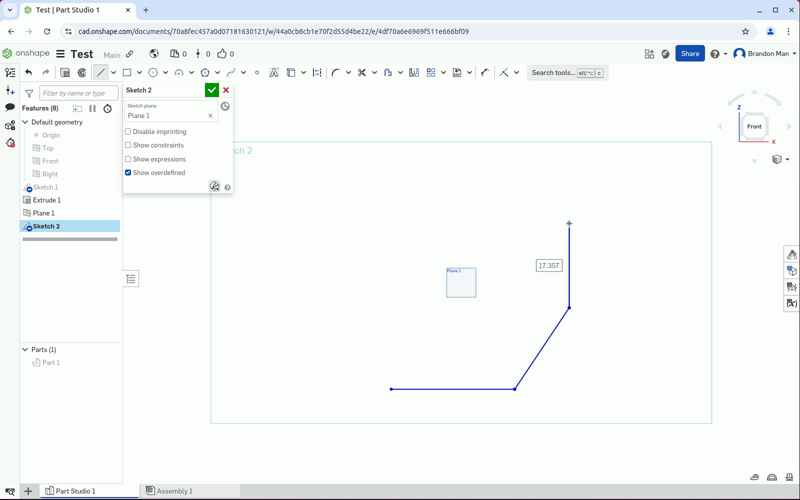
mouse_move(440, 223)
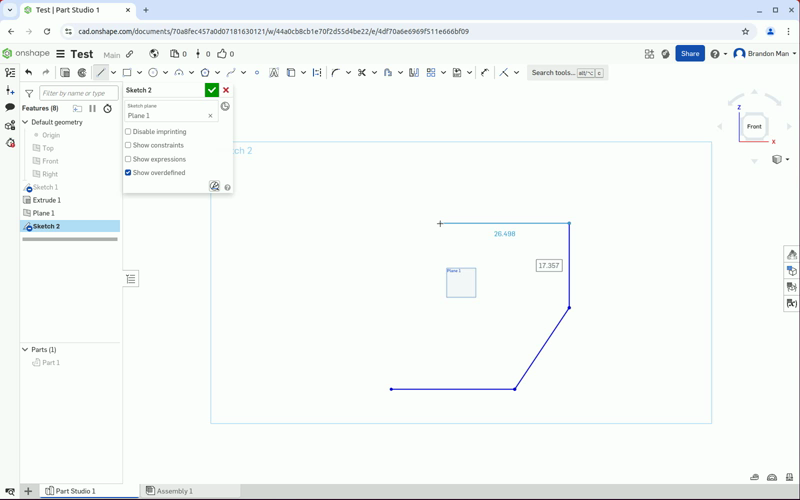
click(440, 223)
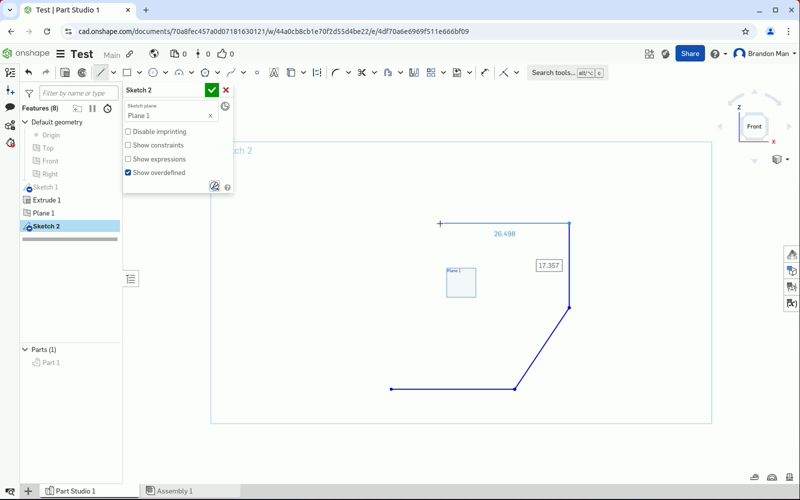
key_up(shift)
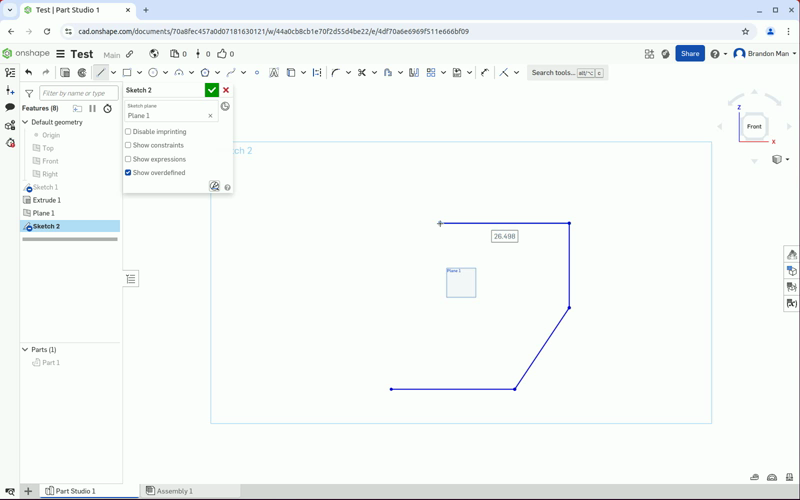
key_down(shift)
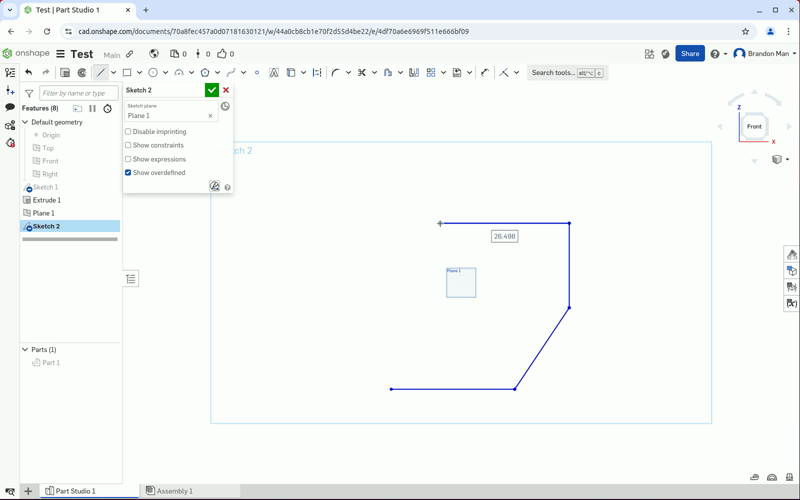
mouse_move(391, 389)
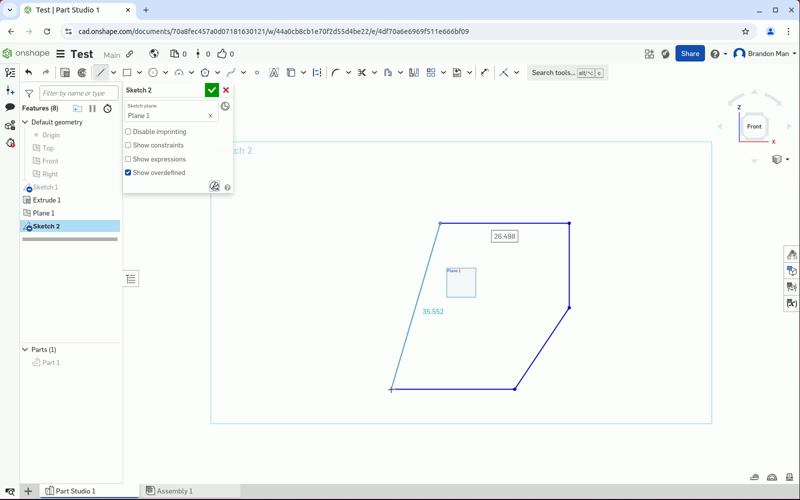
key_up(shift)
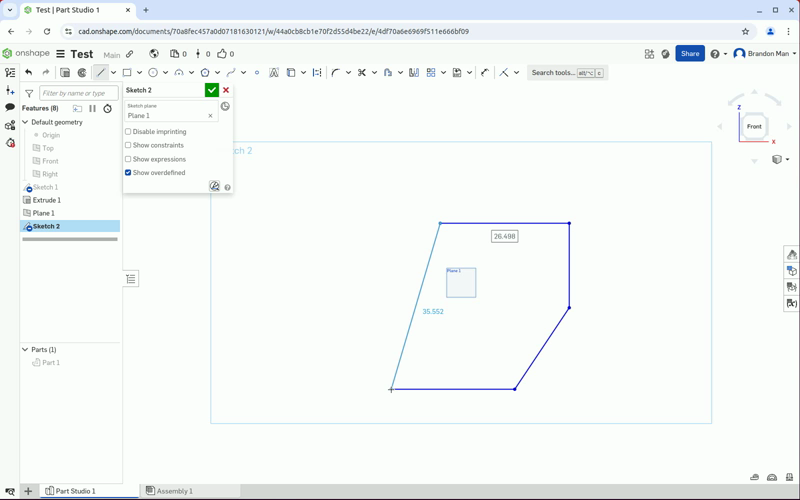
click(391, 389)
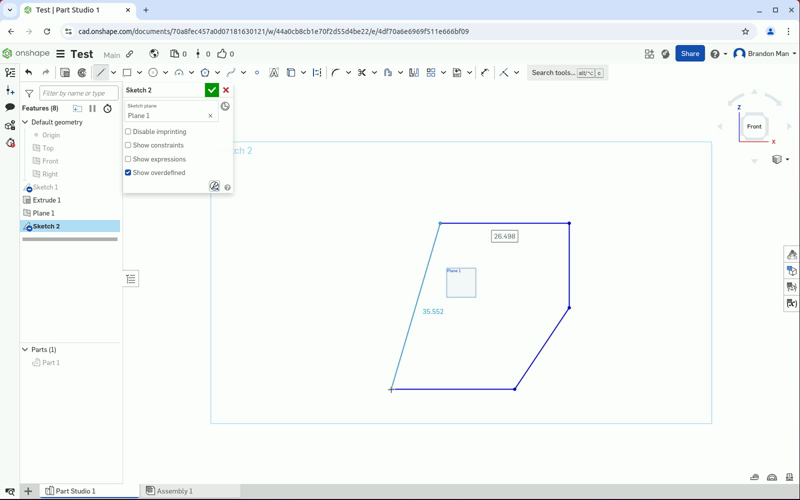
key(esc)
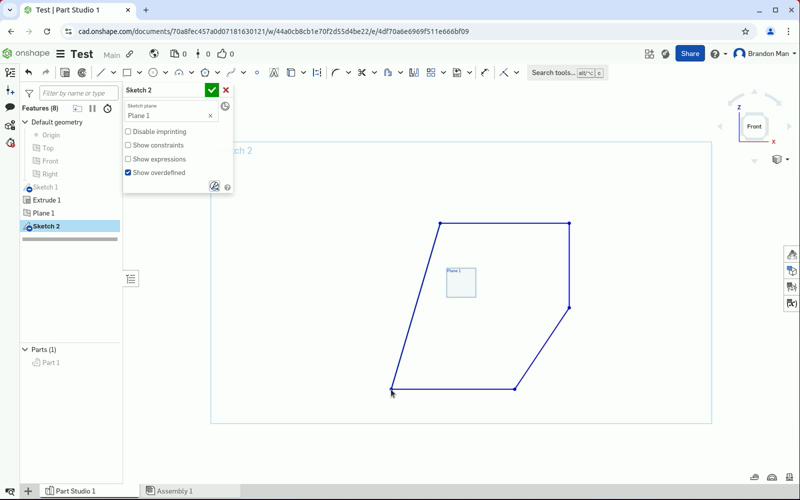
mouse_move(452, 250)
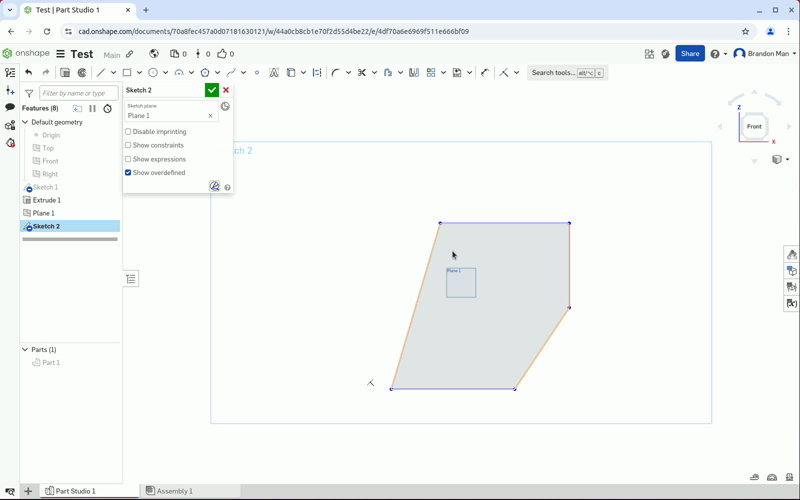
click(452, 250)
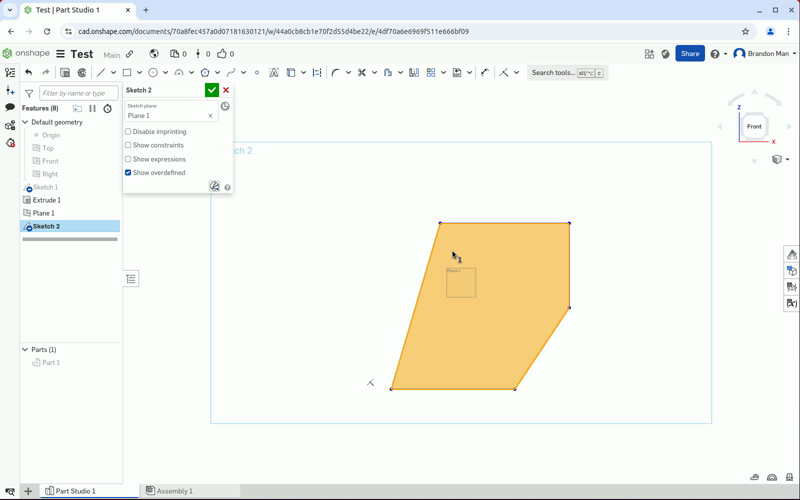
mouse_move(73, 352)
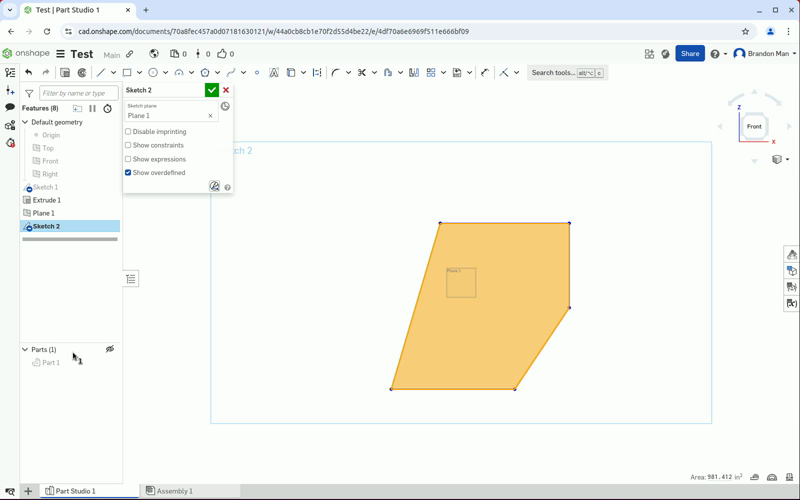
key(shift+y)
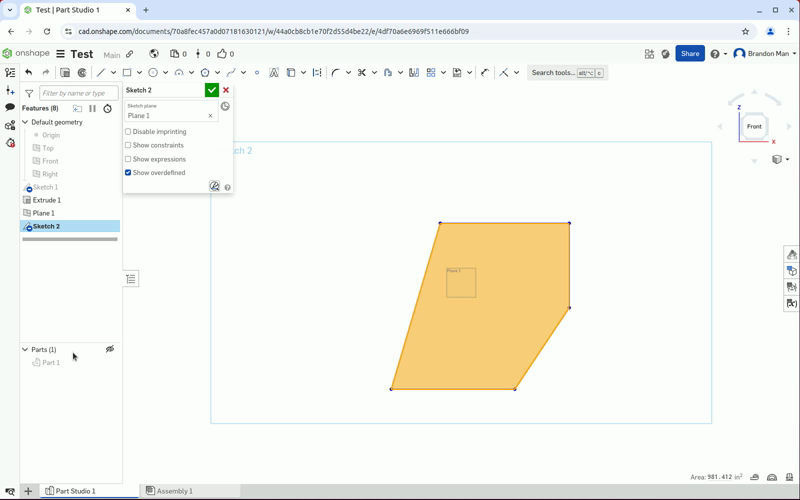
key(shift+e)
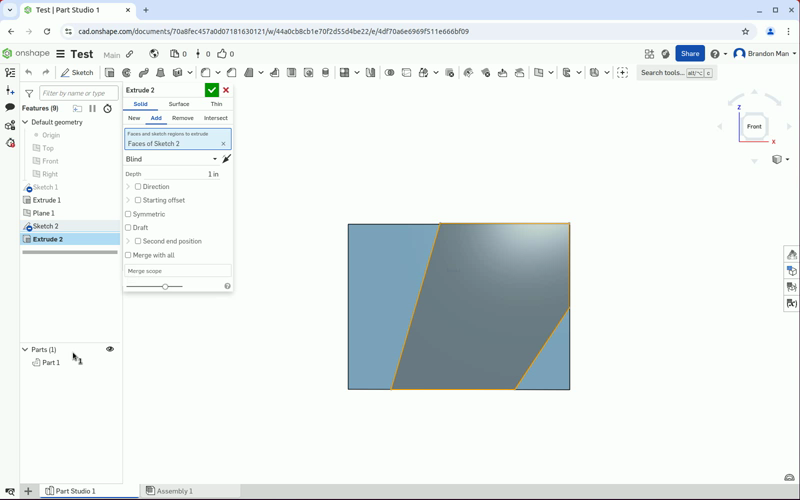
mouse_move(143, 106)
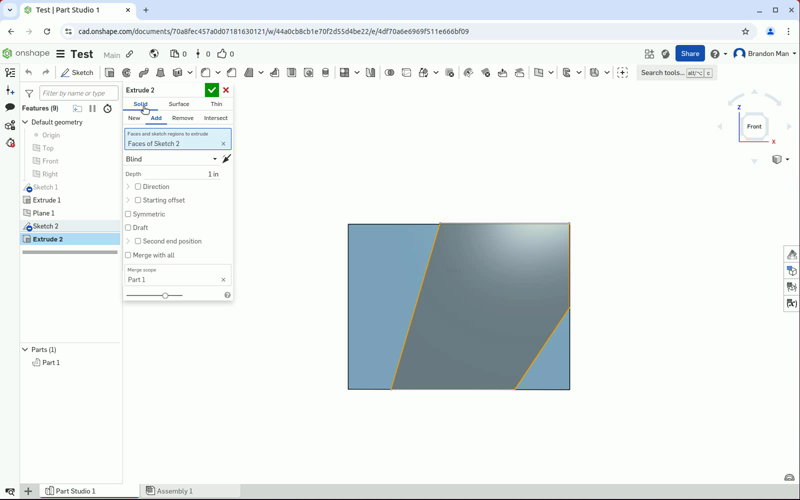
click(143, 106)
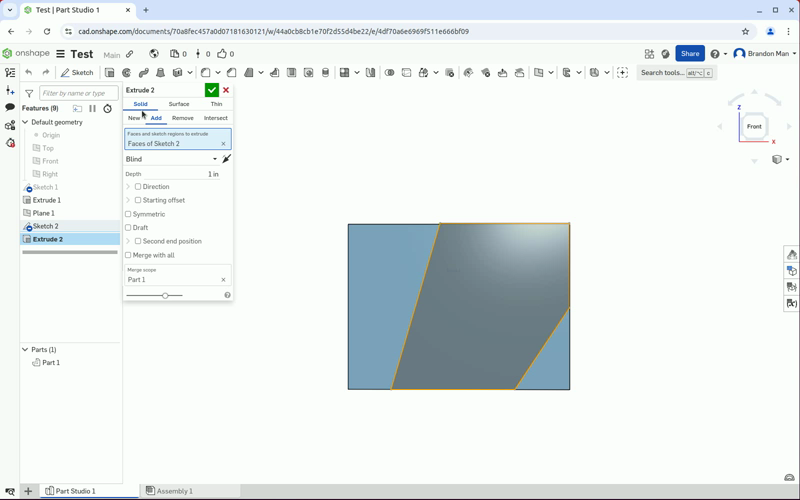
mouse_move(137, 120)
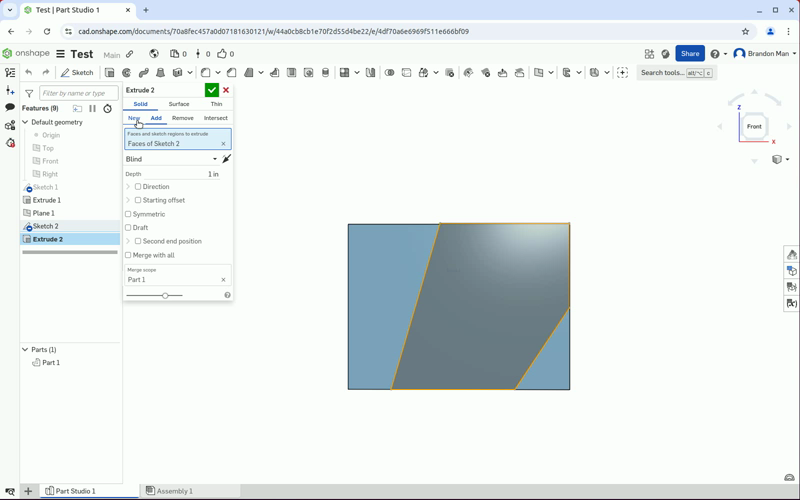
click(137, 120)
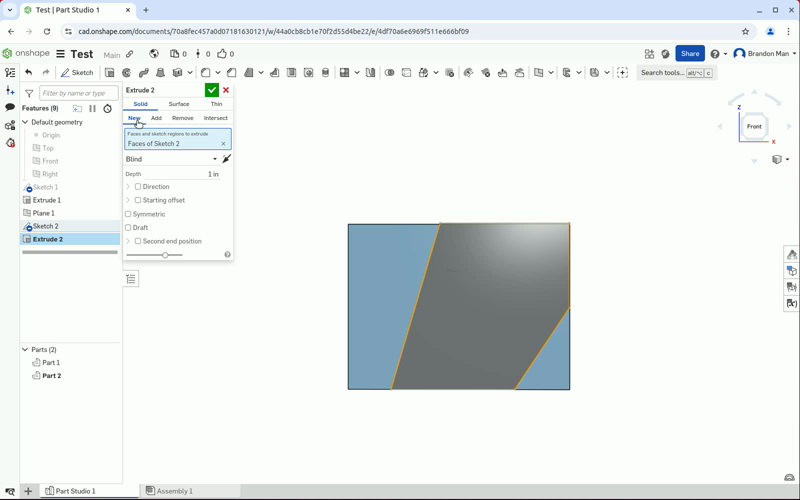
key(tab, 4)
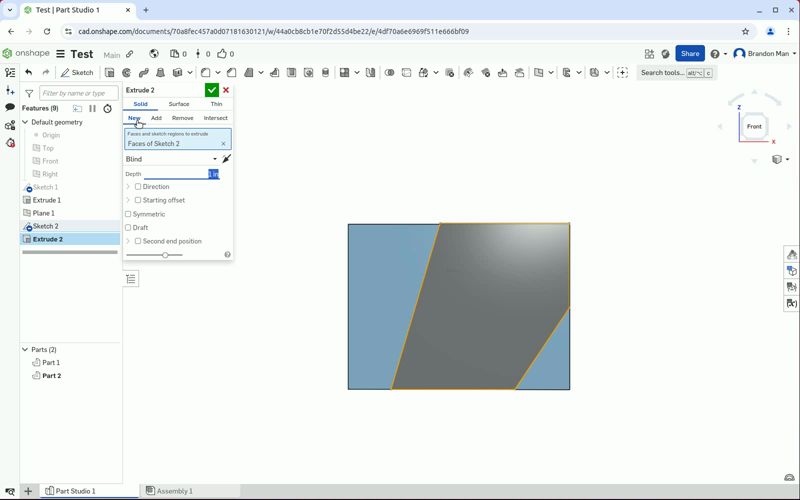
text(-11.313)
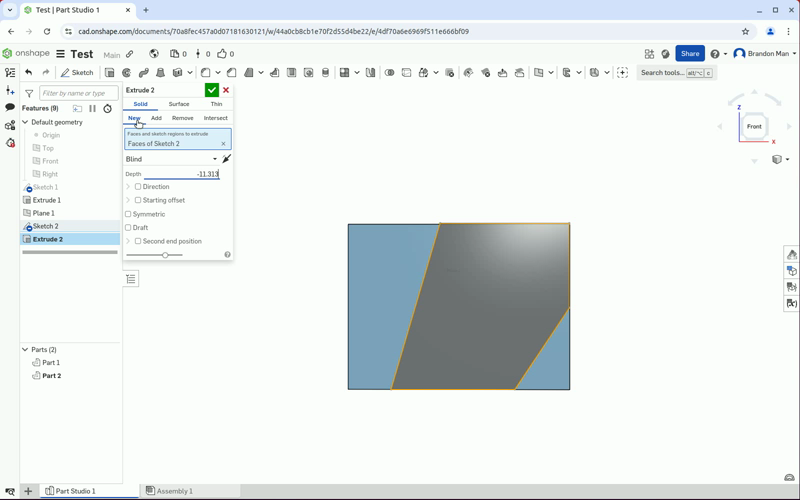
key(enter)
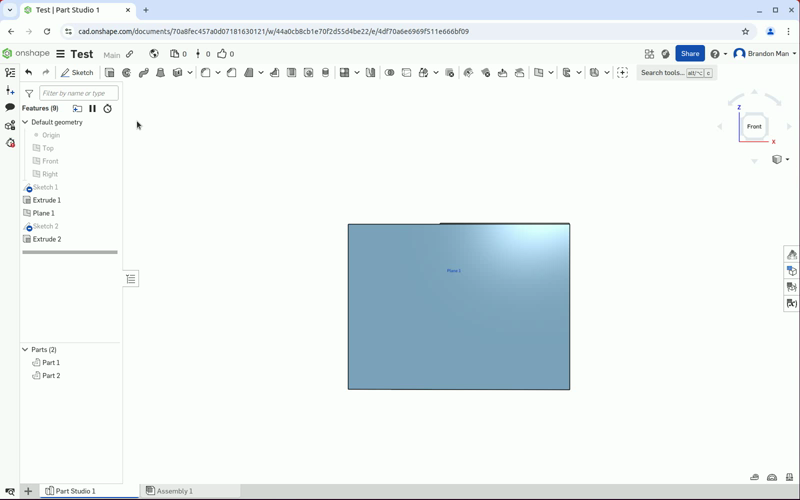
key(shift+h)
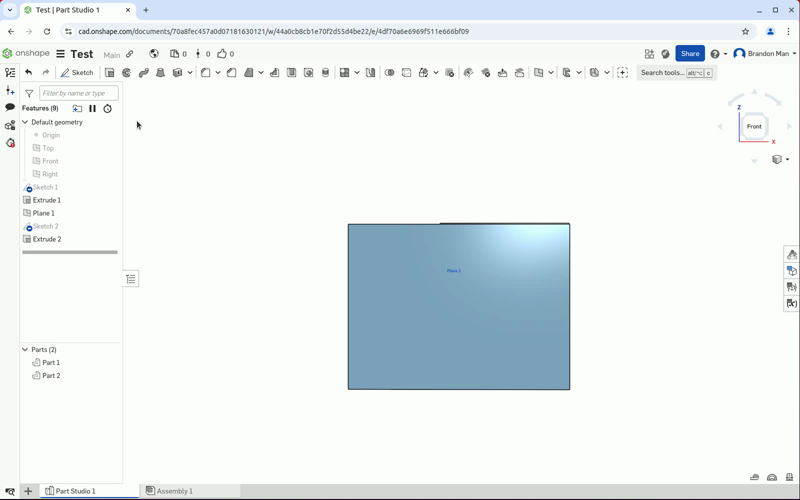
key(shift+h)
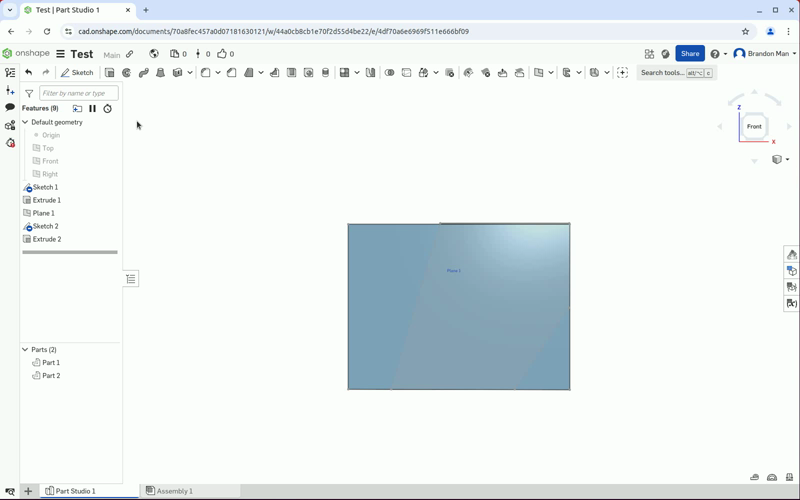
key(shift+7)
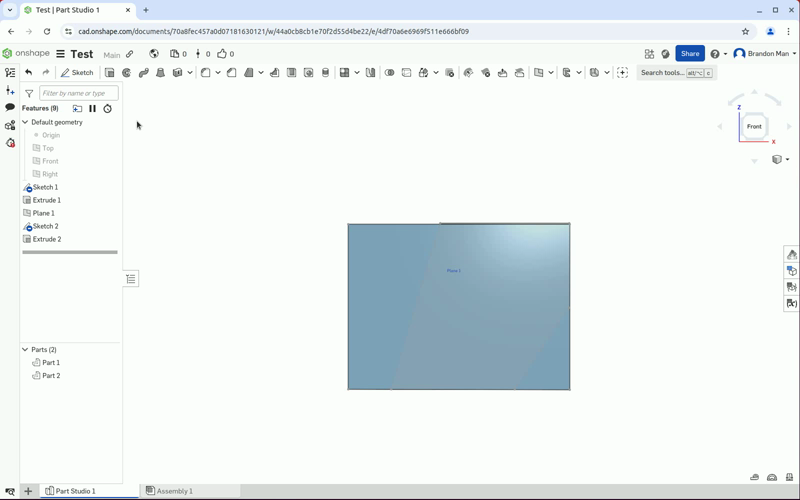
key(left, 2)
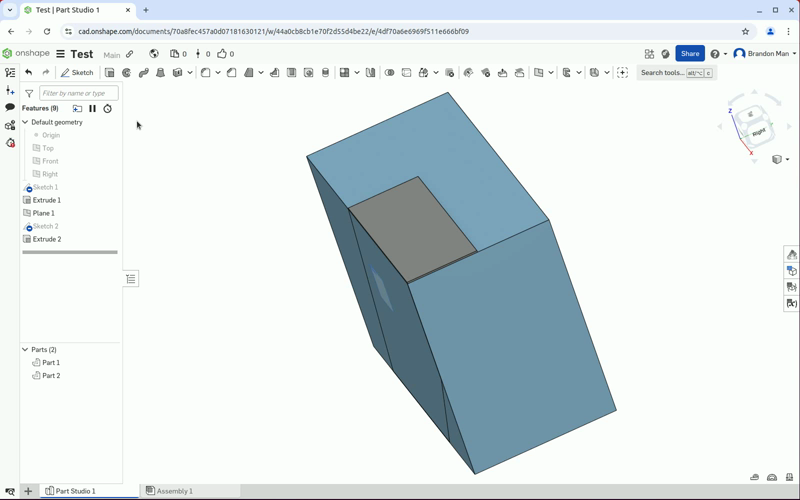
key(down, 2)
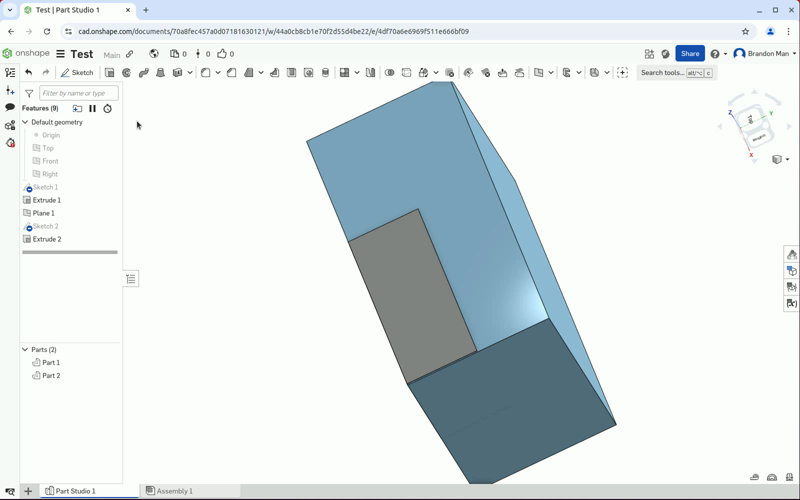
key(up, 2)
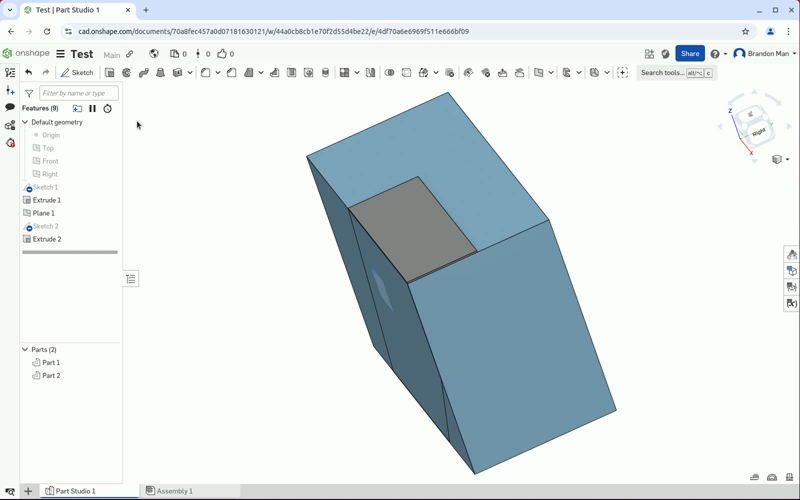
key(right, 2)
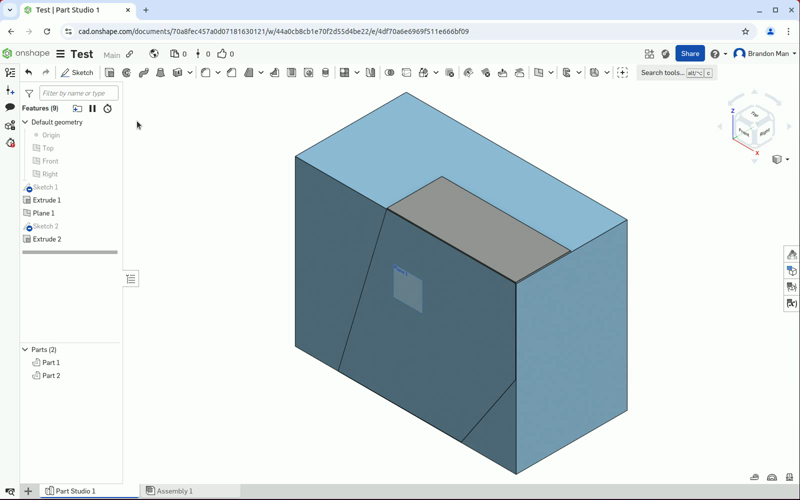
mouse_move(73, 189)
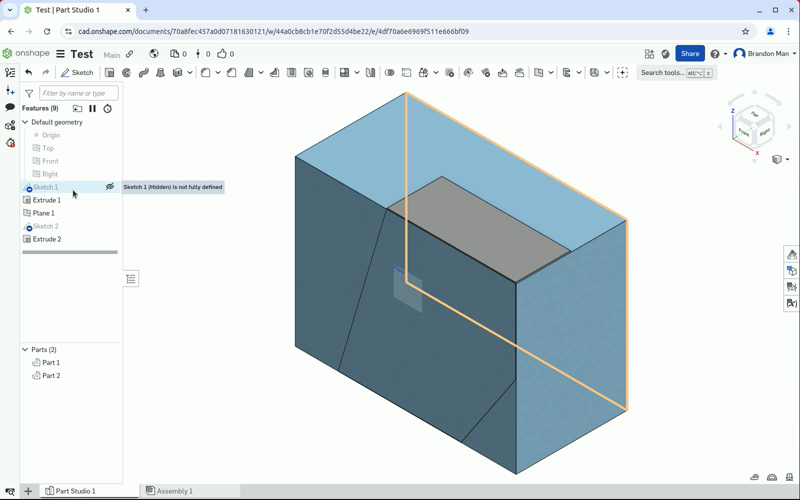
click(73, 189)